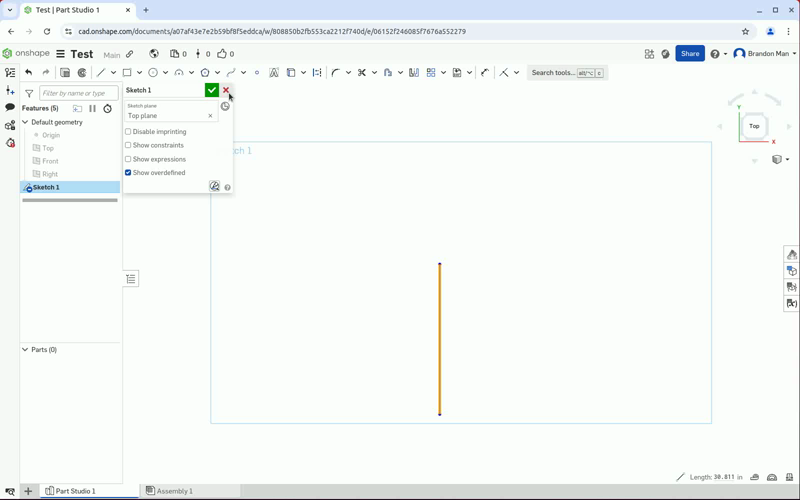
key(shift+h)
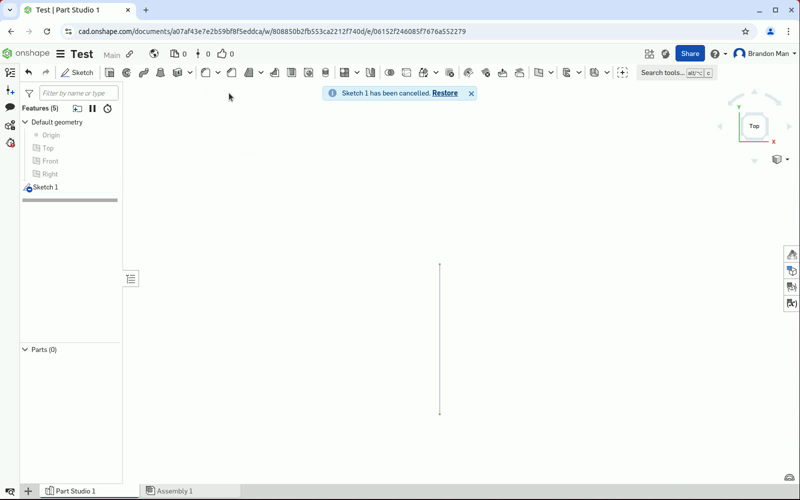
key(shift+s)
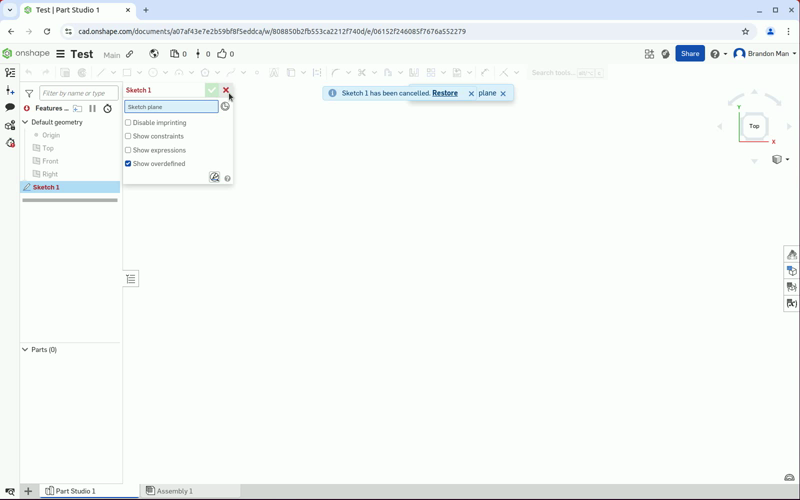
mouse_move(73, 150)
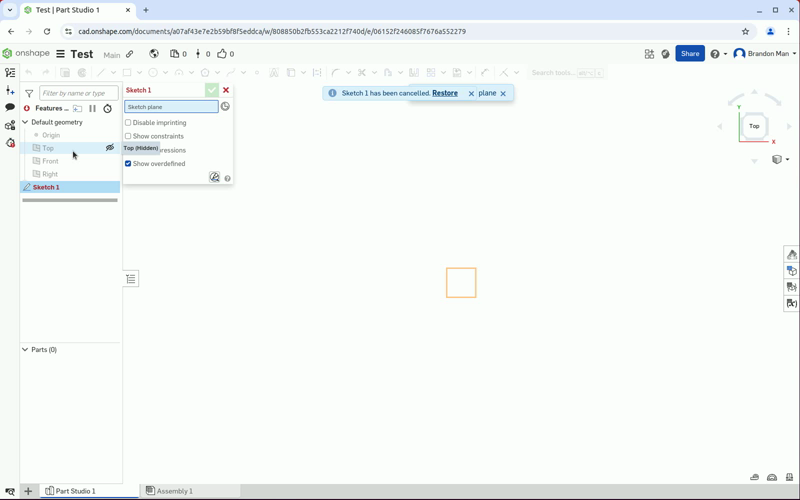
click(73, 150)
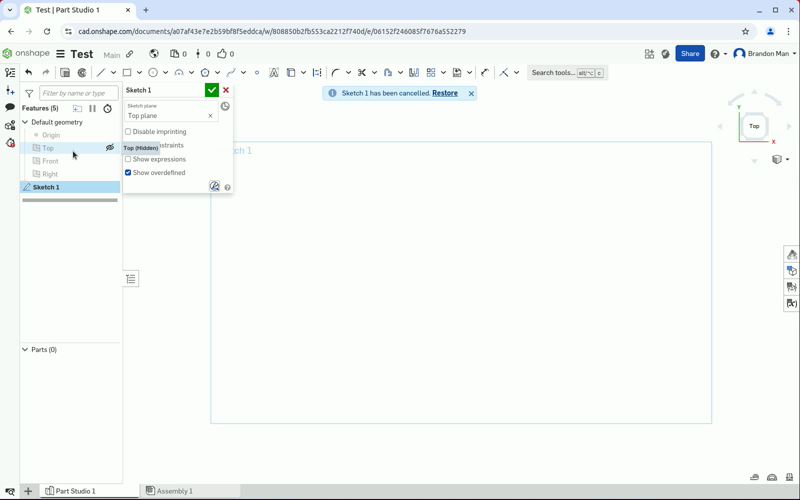
mouse_move(73, 352)
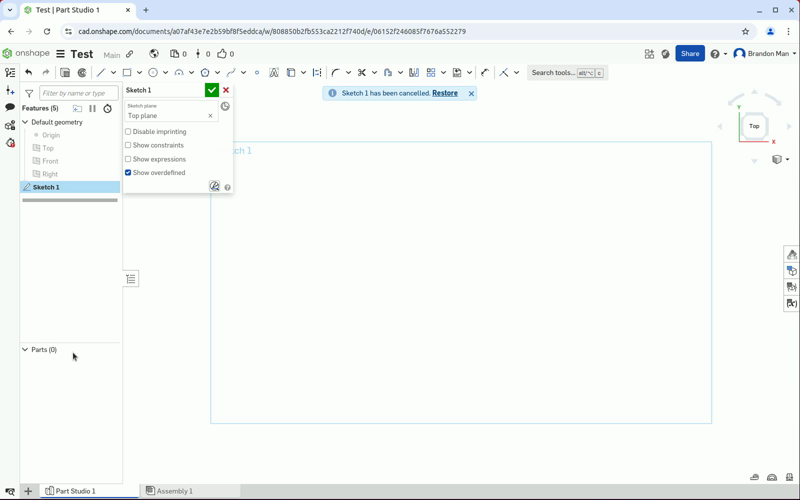
key(y)
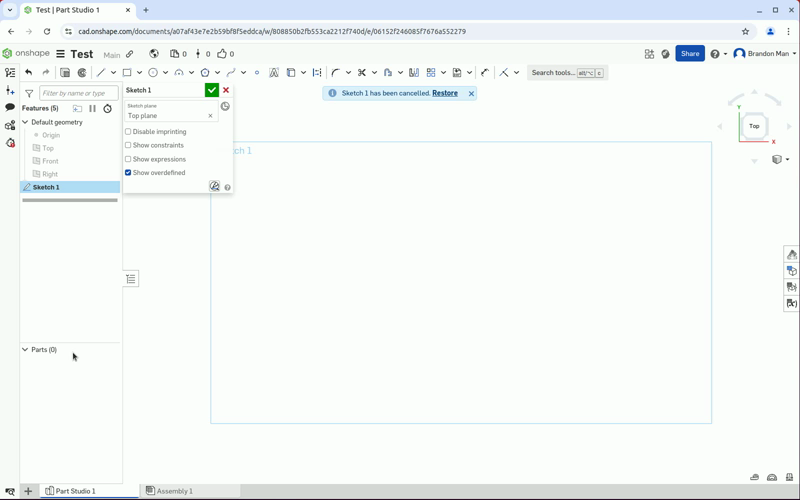
key(l)
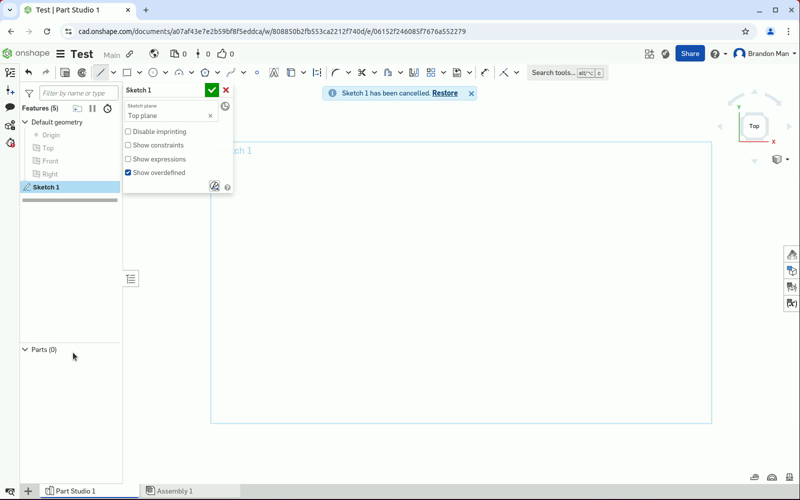
key_down(shift)
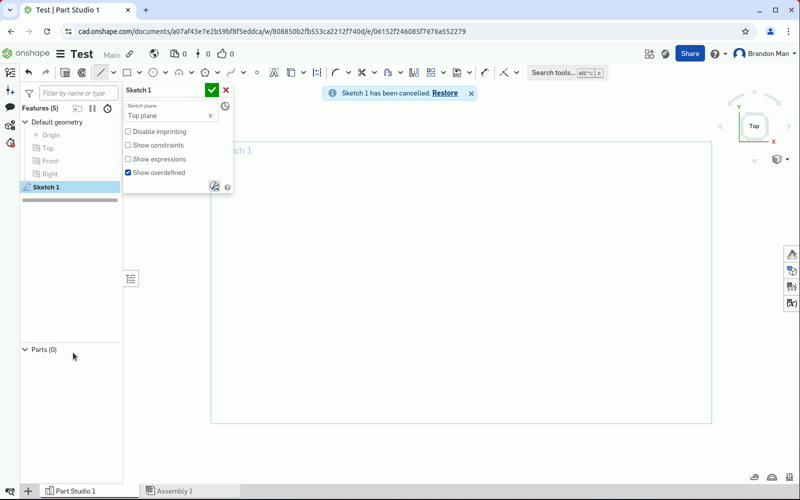
mouse_move(564, 301)
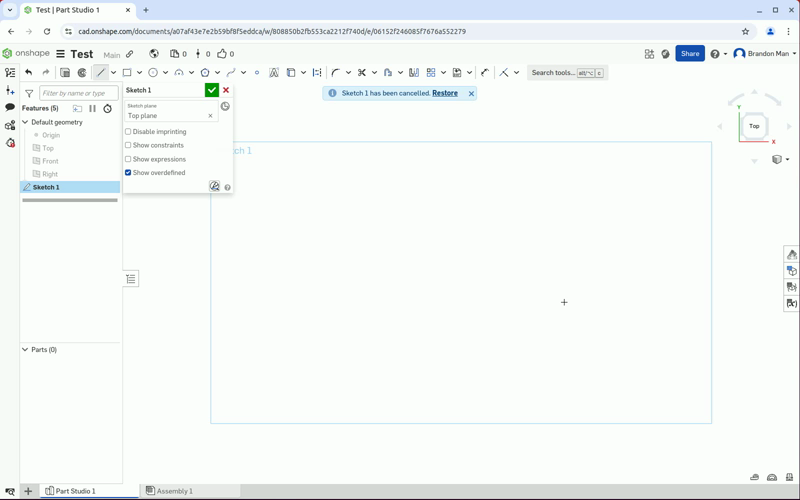
click(564, 301)
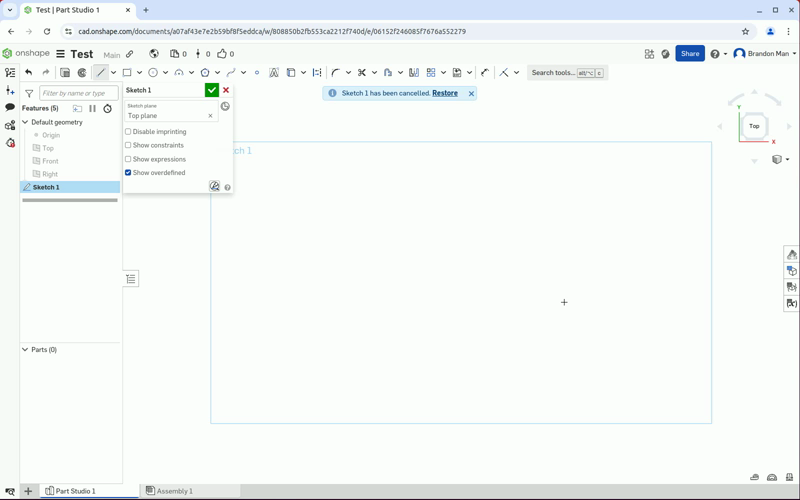
key_up(shift)
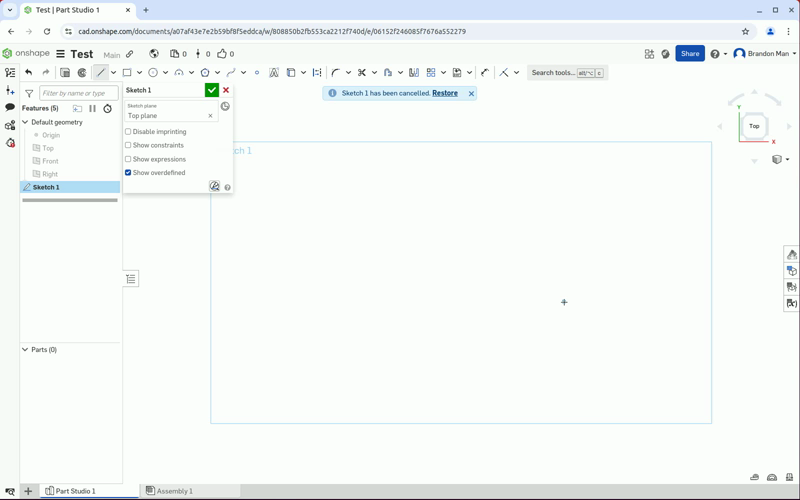
key_down(shift)
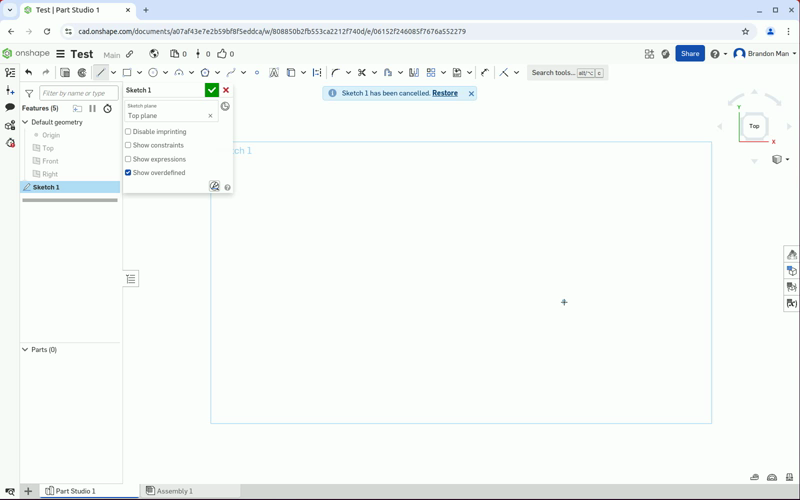
mouse_move(589, 301)
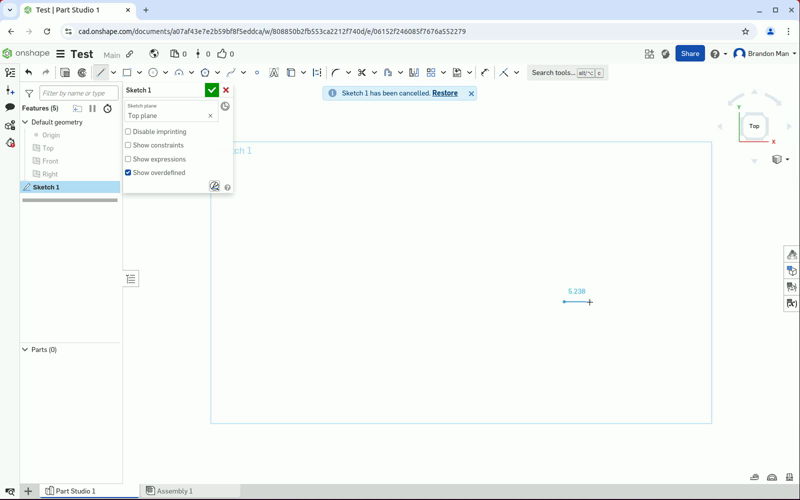
mouse_move(572, 303)
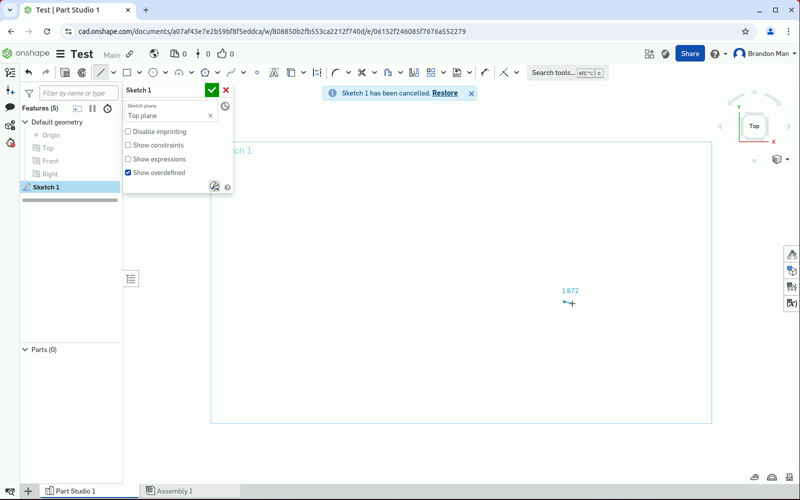
click(572, 303)
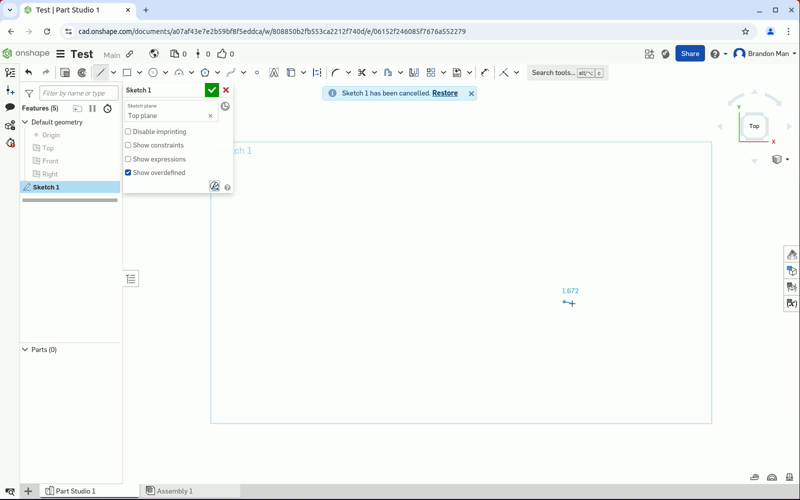
key_up(shift)
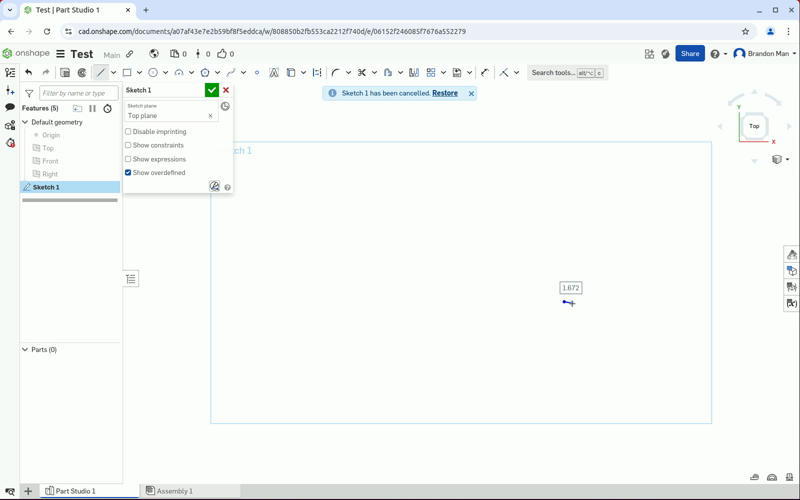
key(esc)
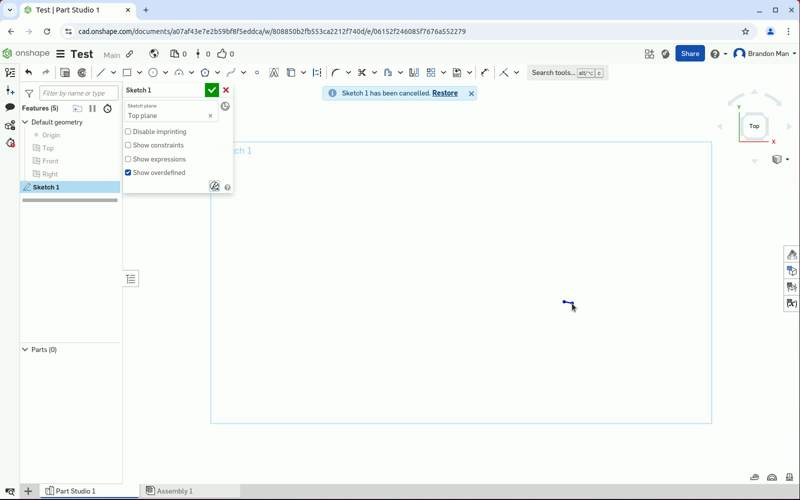
key(a)
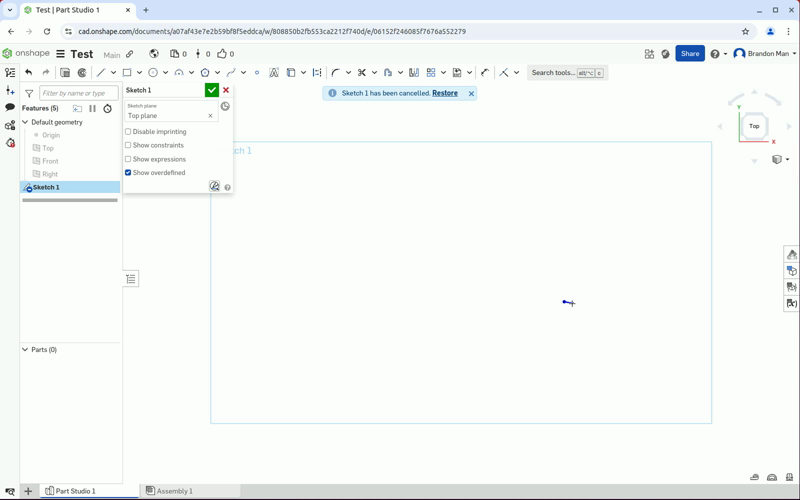
mouse_move(572, 303)
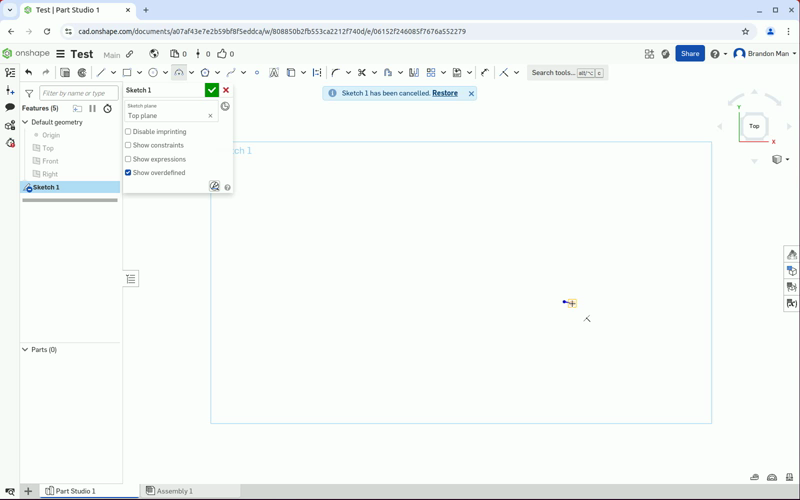
click(572, 303)
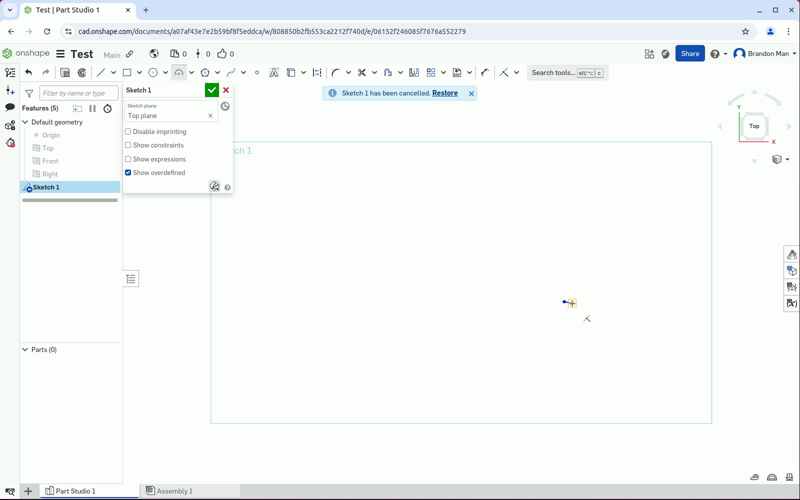
key_down(shift)
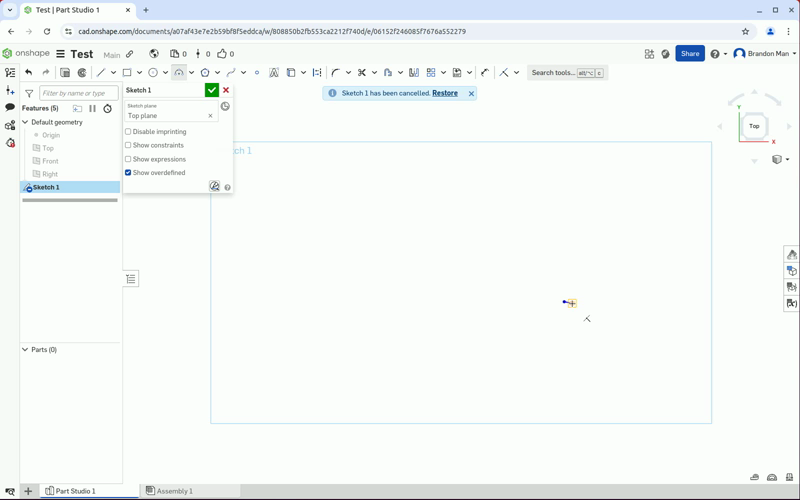
mouse_move(573, 282)
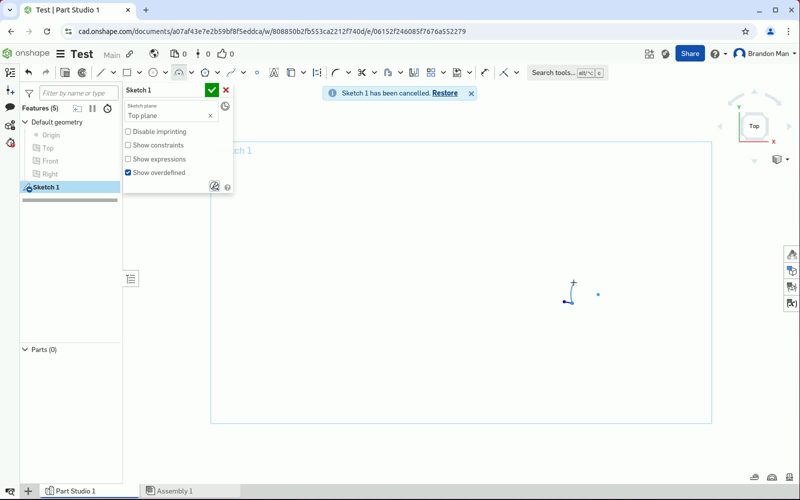
click(573, 282)
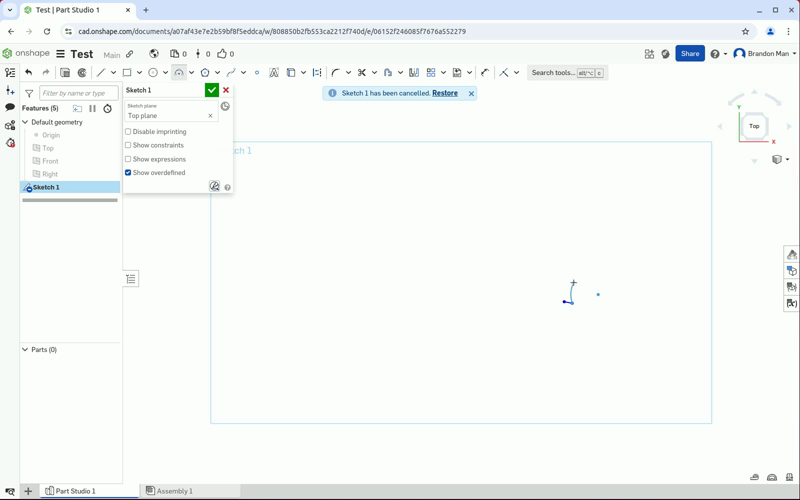
mouse_move(574, 292)
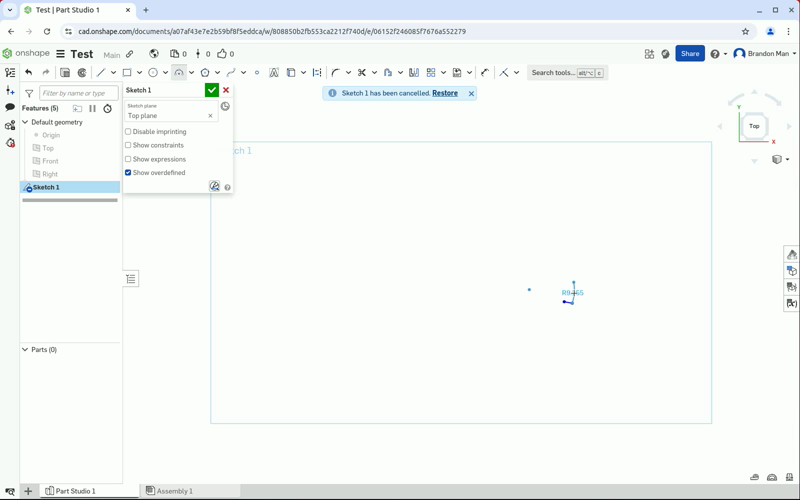
click(574, 292)
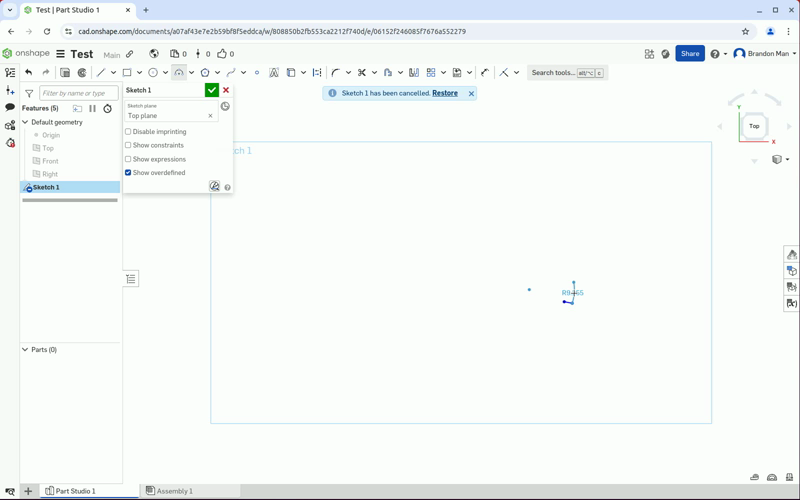
key_up(shift)
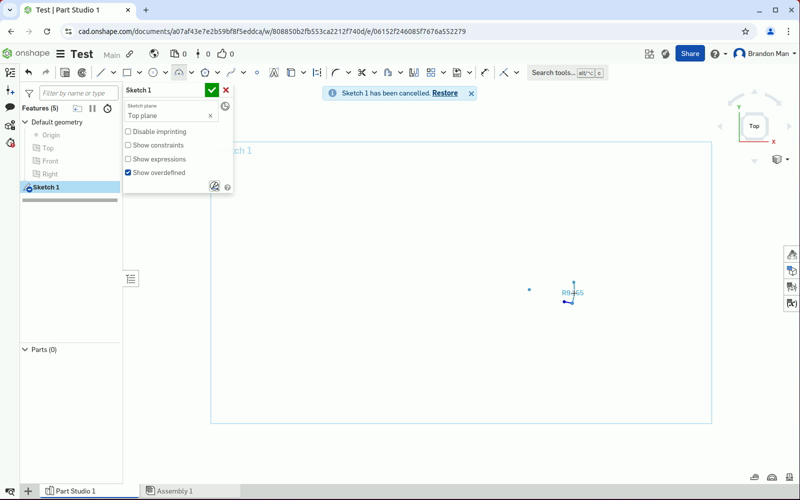
key(esc)
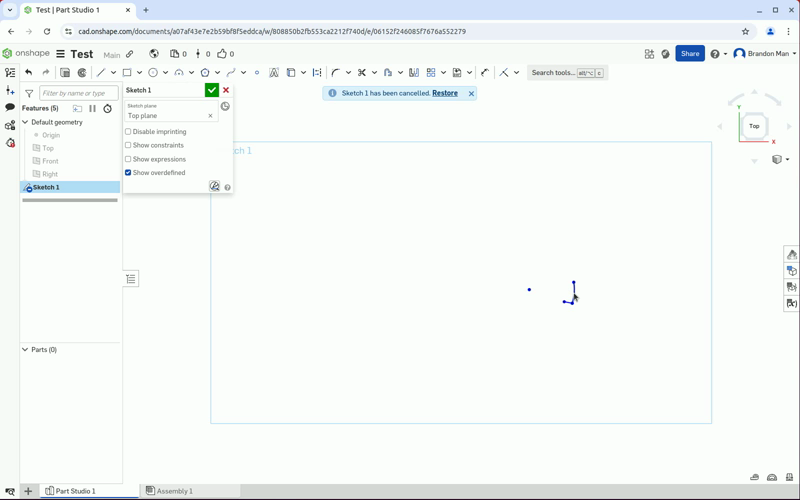
key(l)
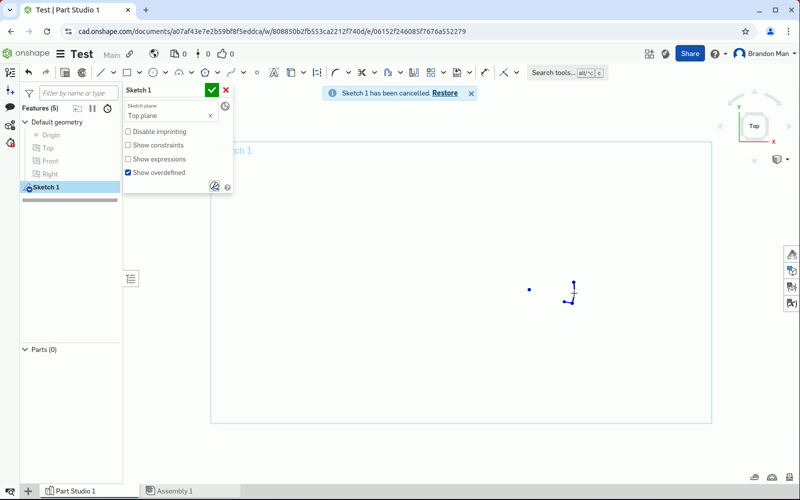
mouse_move(573, 282)
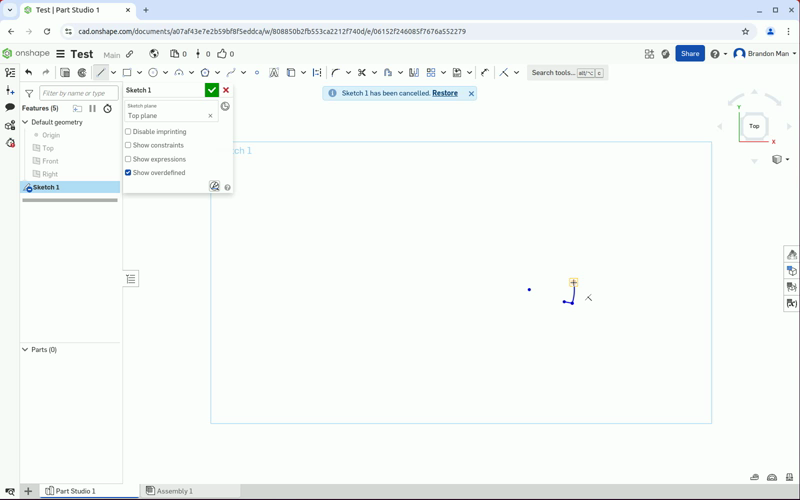
click(573, 282)
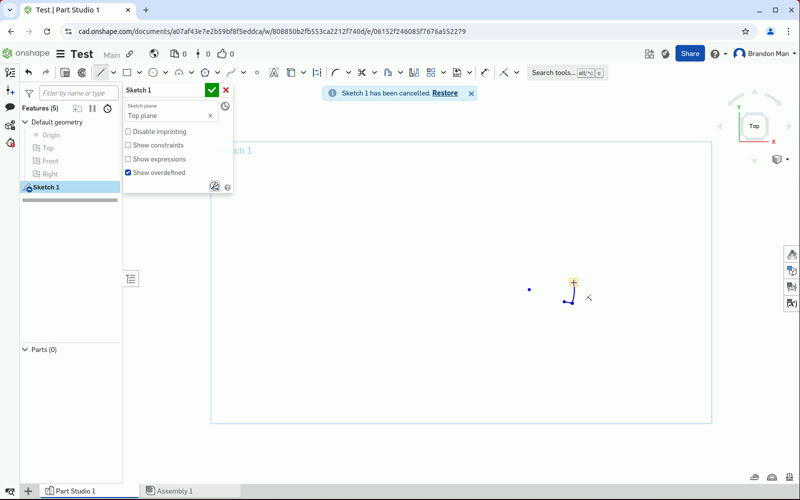
key_down(shift)
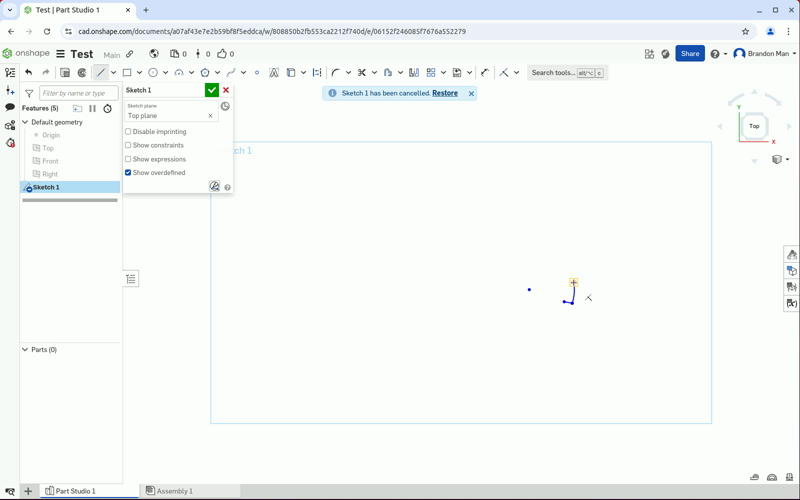
mouse_move(589, 282)
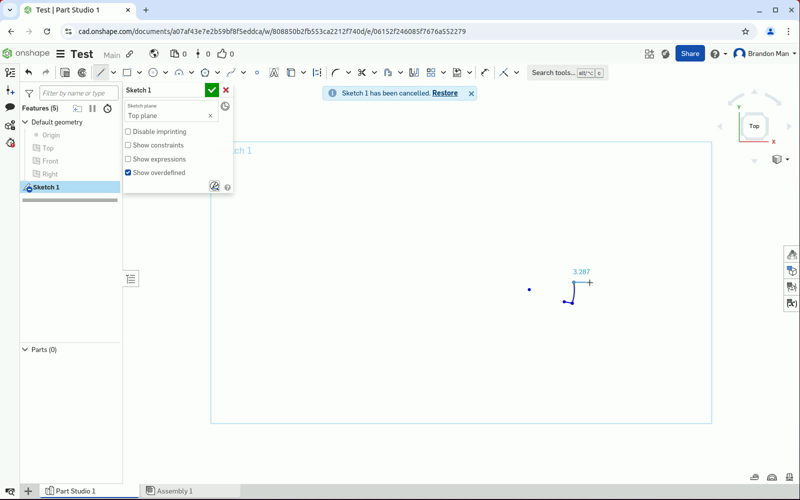
mouse_move(565, 282)
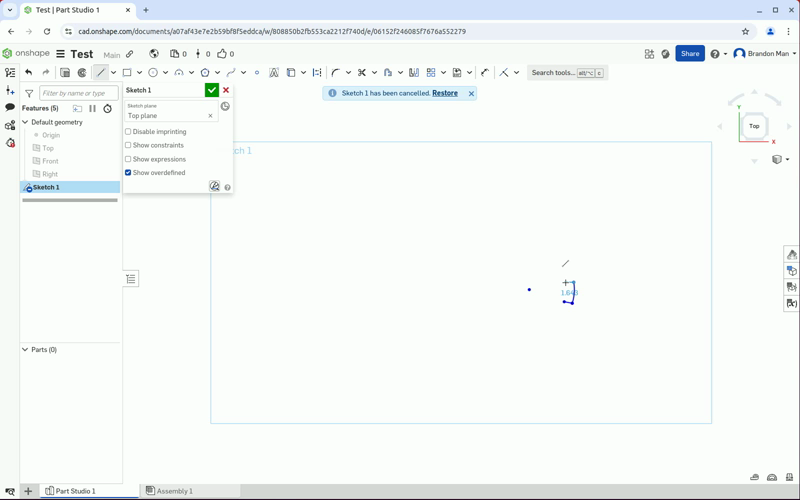
click(565, 282)
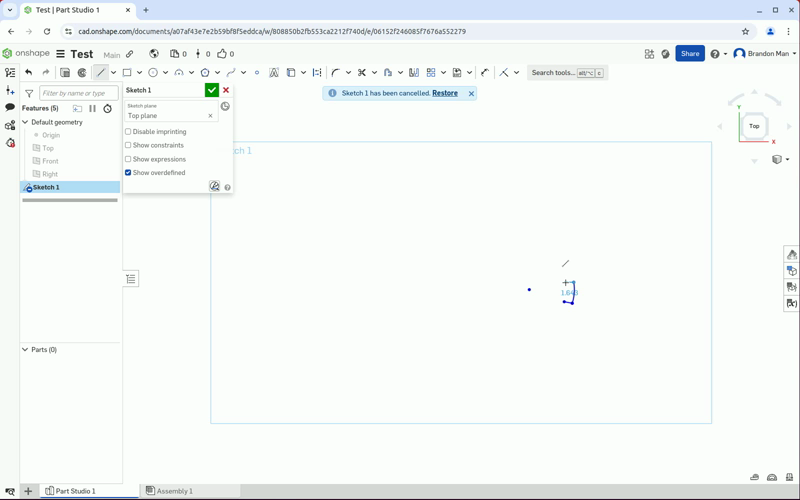
key_up(shift)
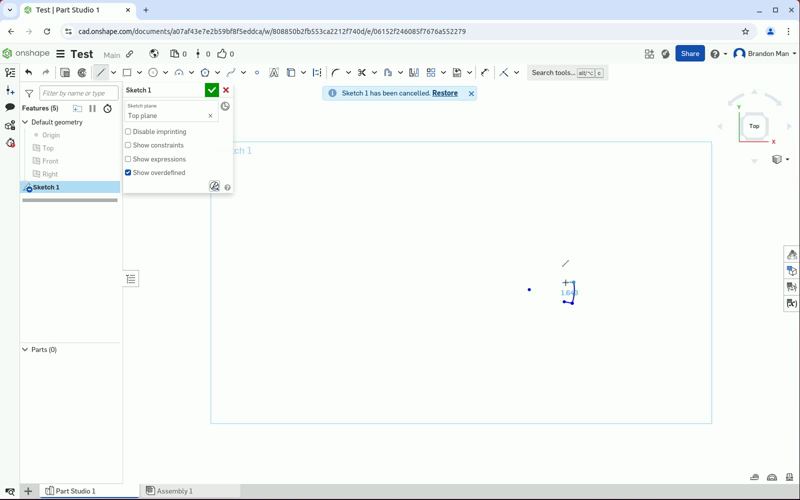
key(esc)
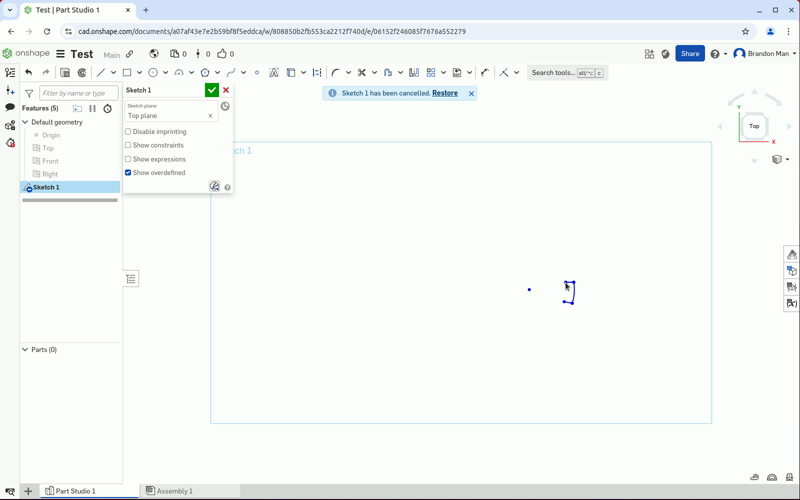
key(a)
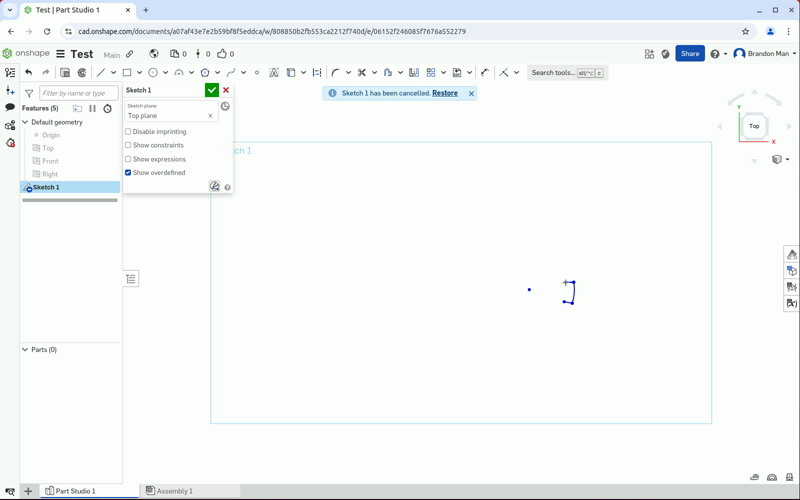
mouse_move(565, 282)
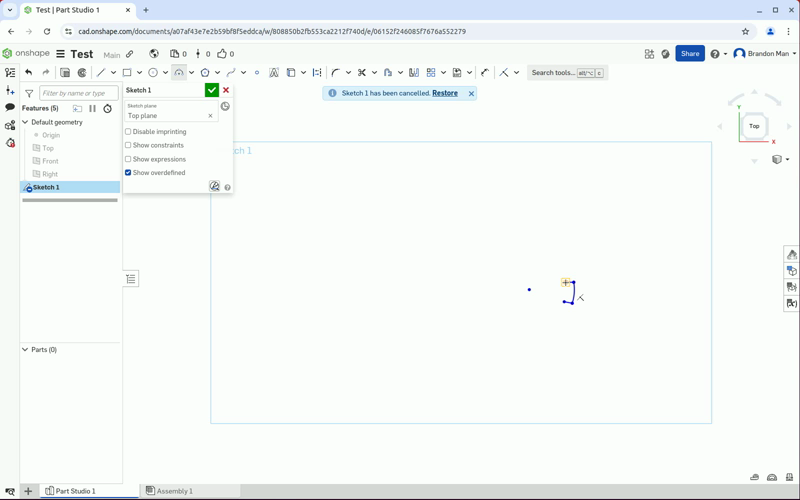
click(565, 282)
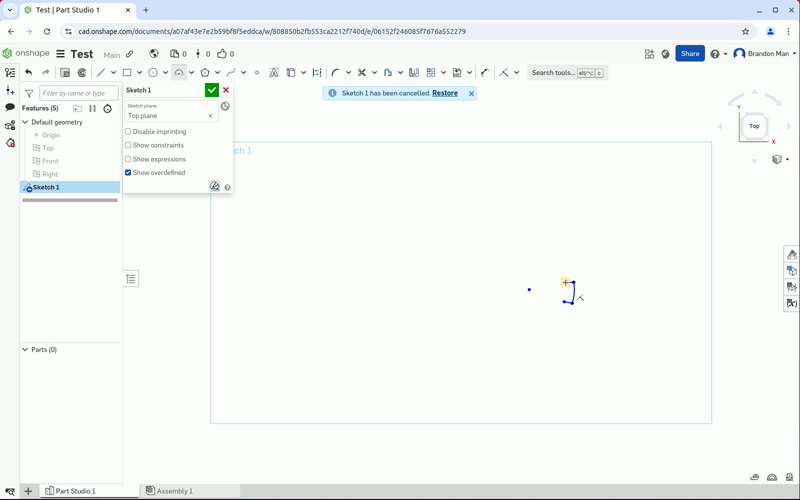
mouse_move(564, 301)
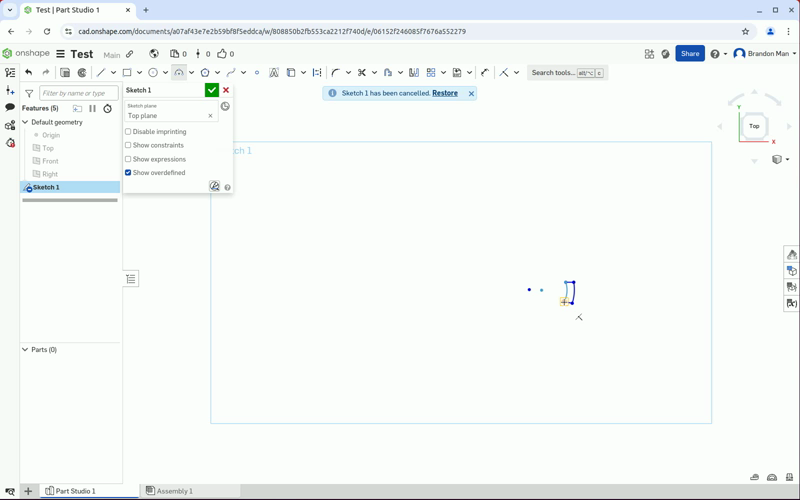
click(564, 301)
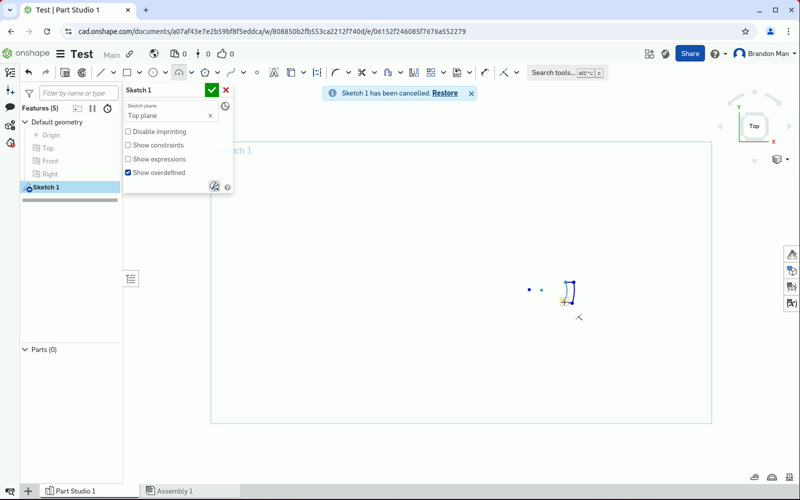
key_down(shift)
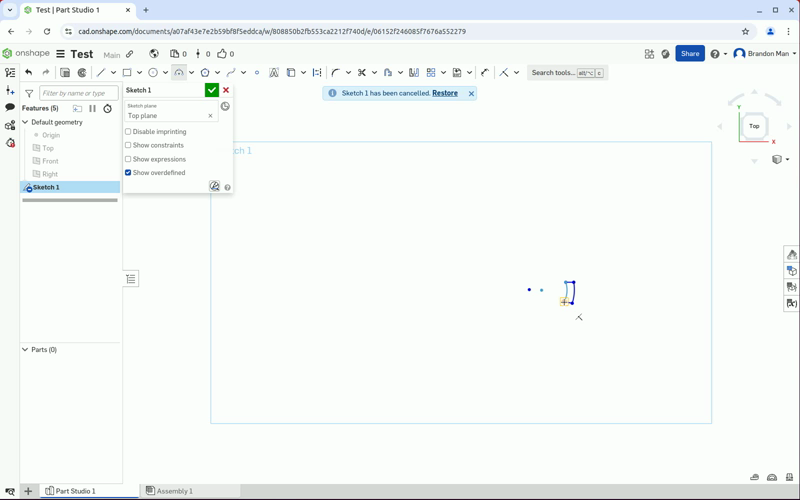
mouse_move(565, 291)
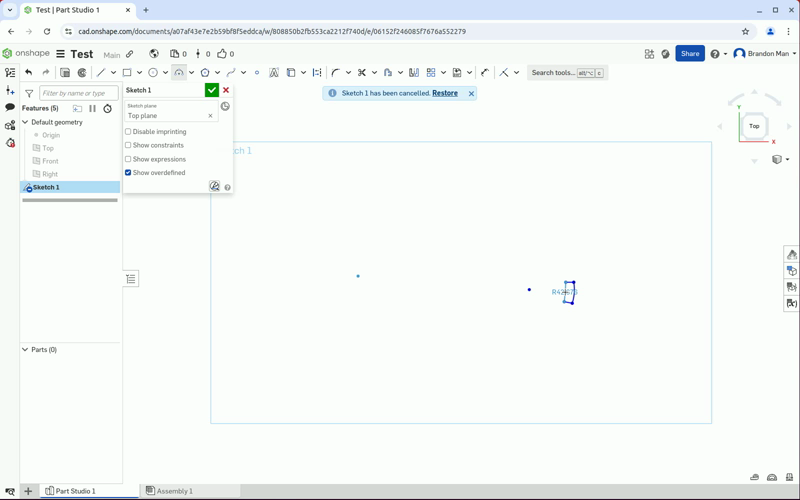
click(565, 291)
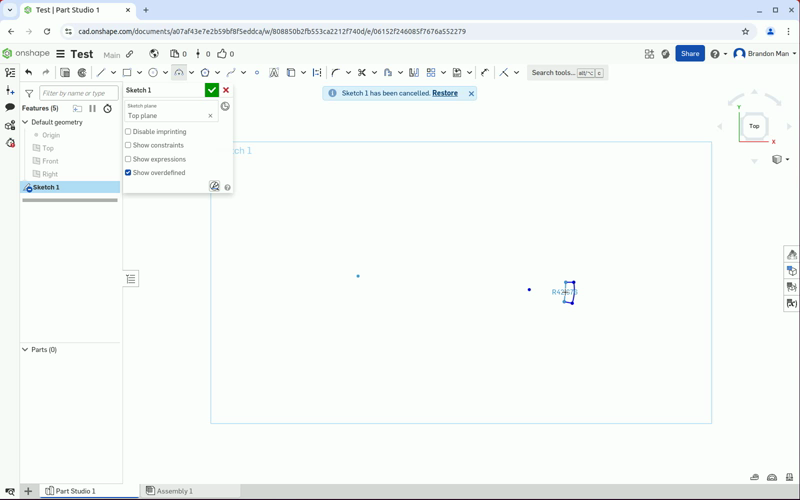
key_up(shift)
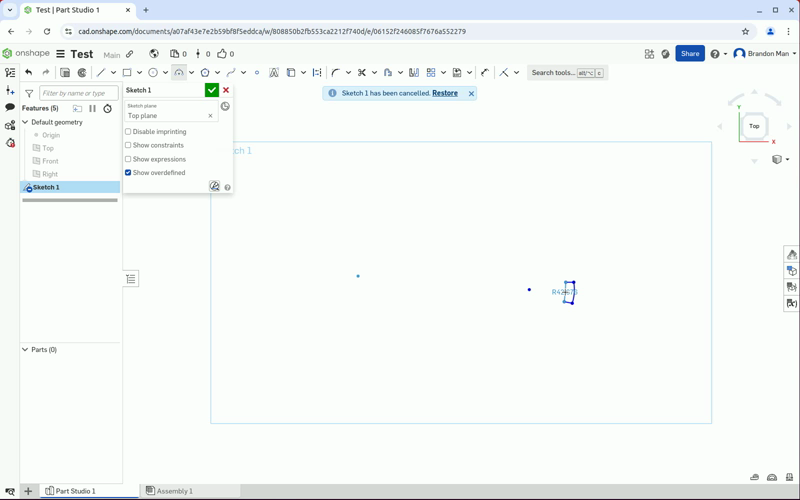
key(esc)
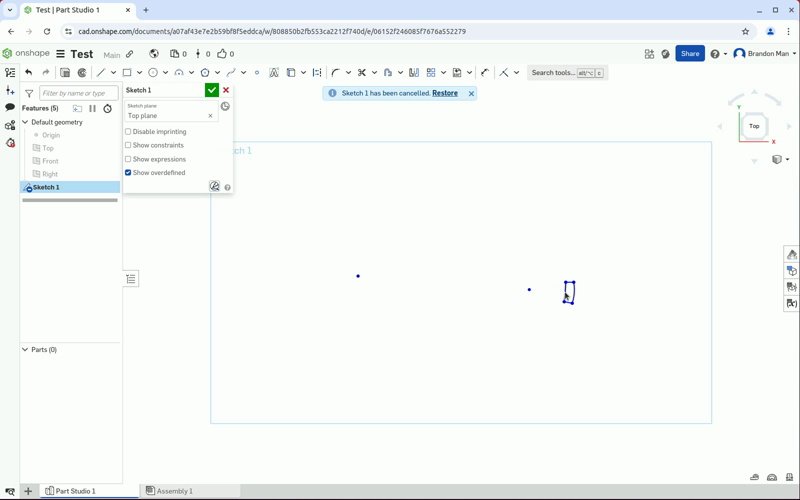
key(c)
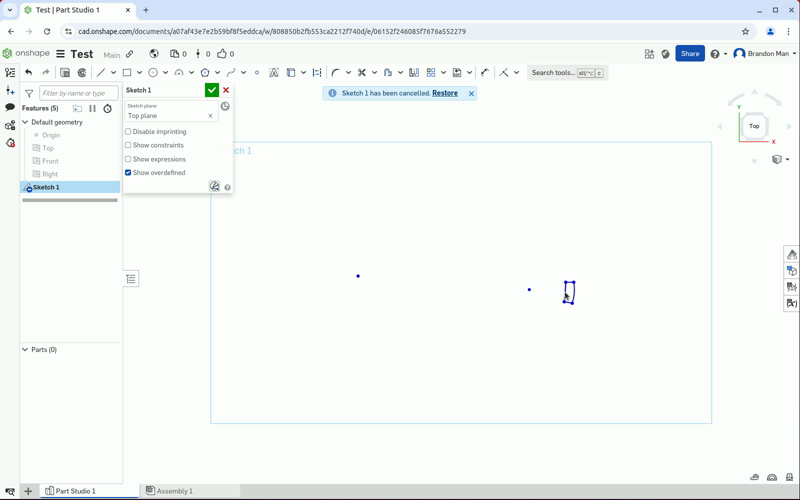
key_down(shift)
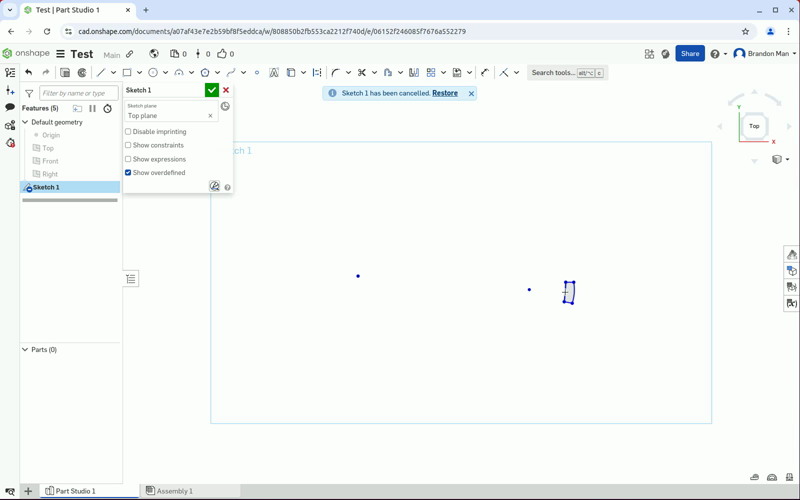
mouse_move(569, 292)
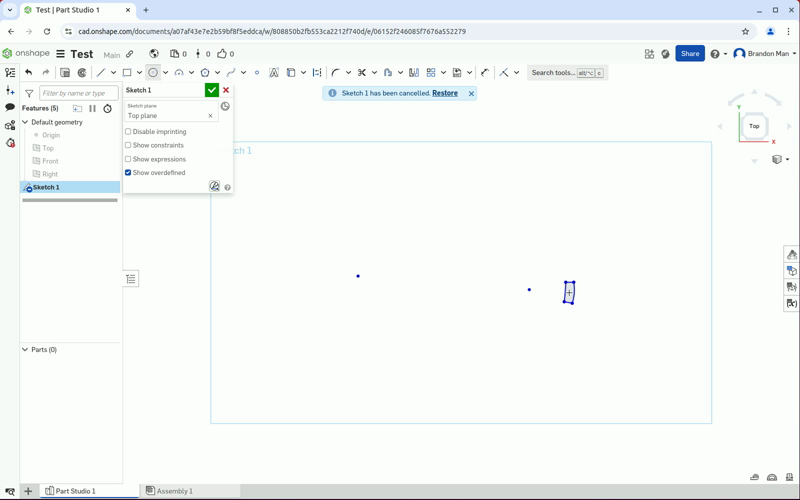
scroll(6)
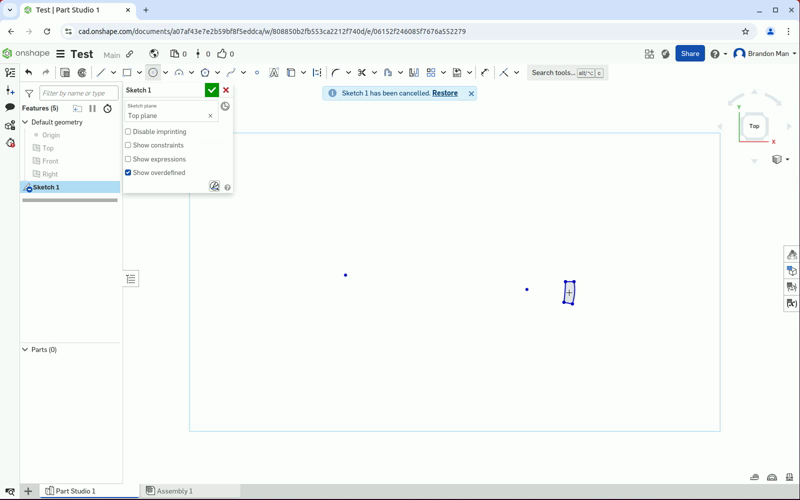
scroll(6)
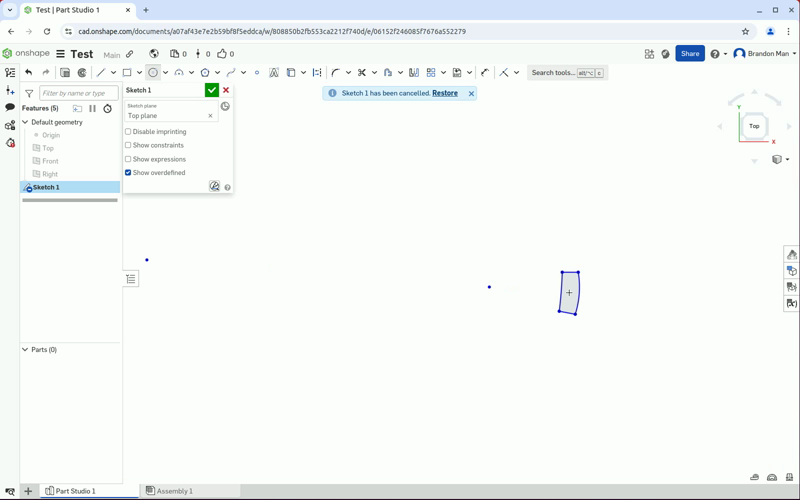
scroll(6)
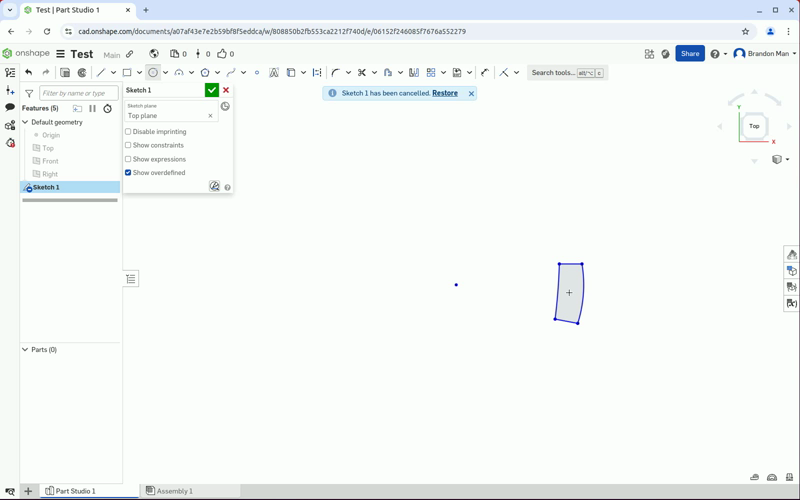
scroll(6)
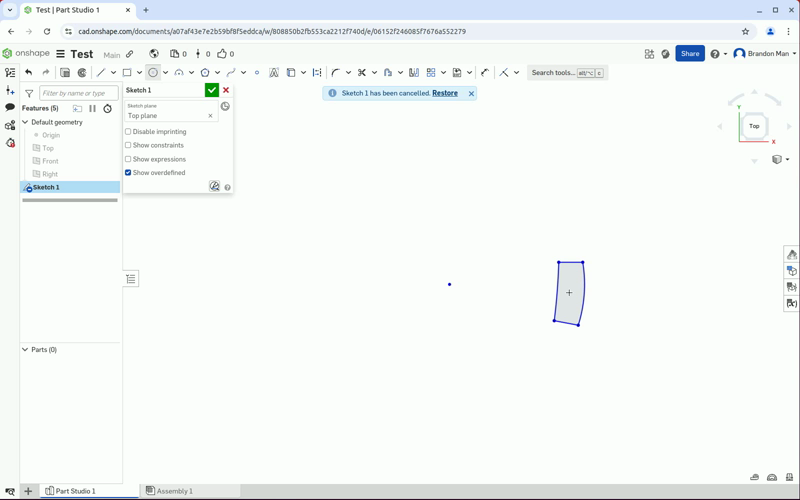
scroll(6)
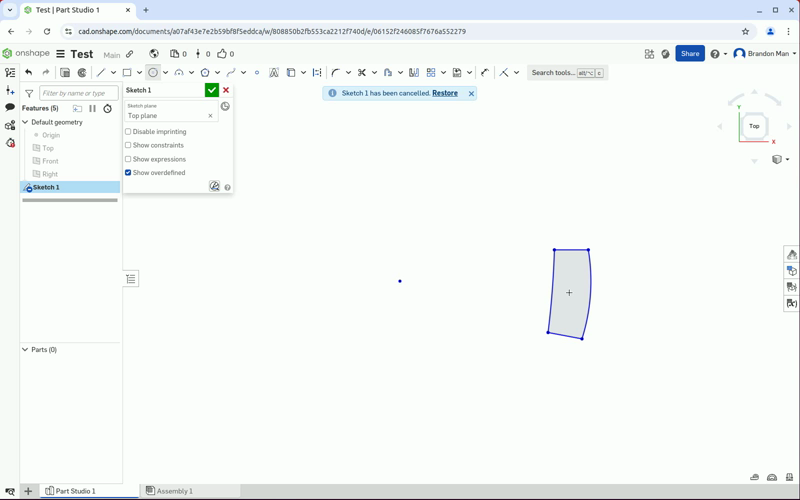
scroll(6)
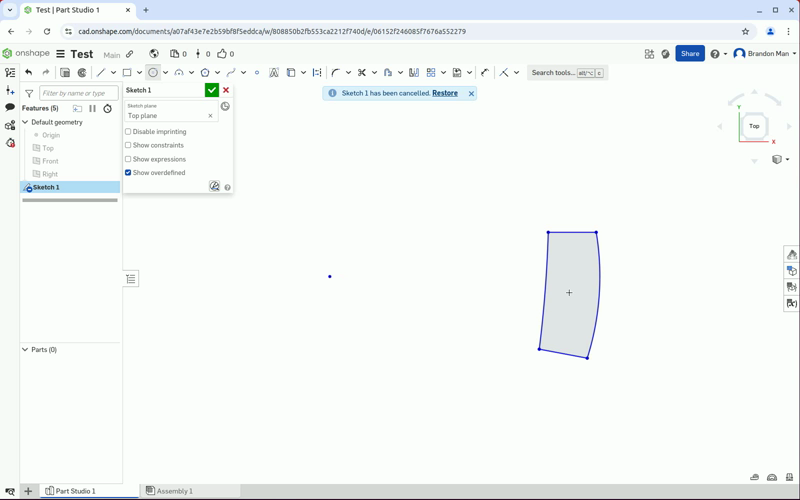
scroll(6)
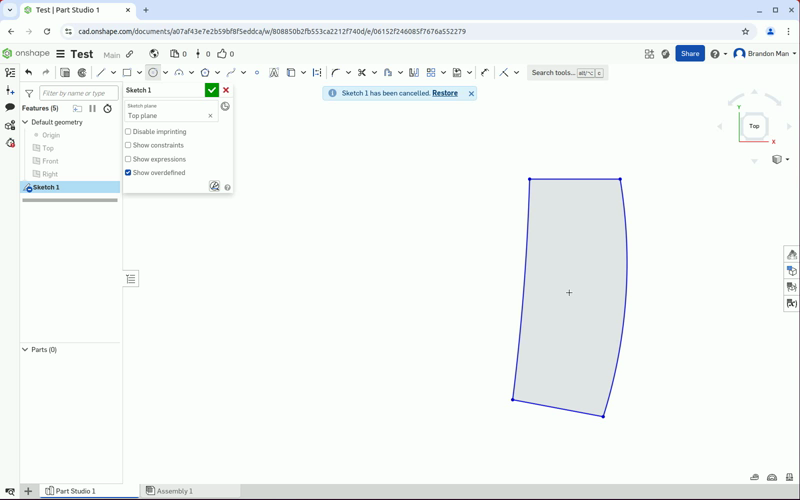
click(569, 292)
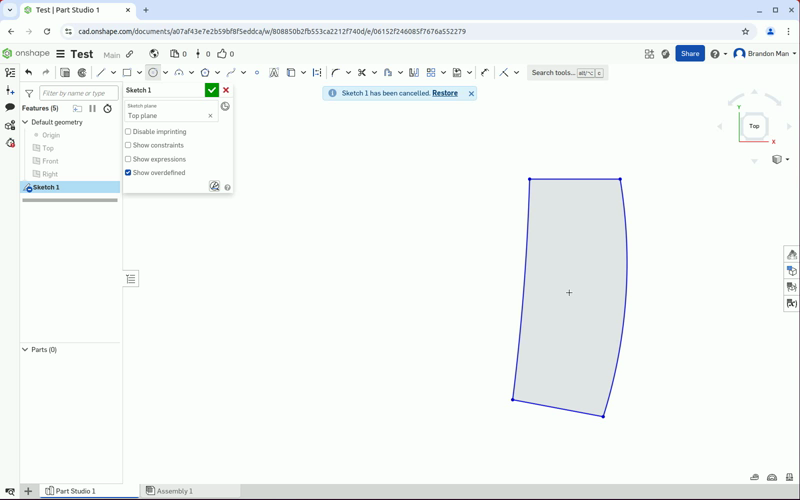
scroll(-6)
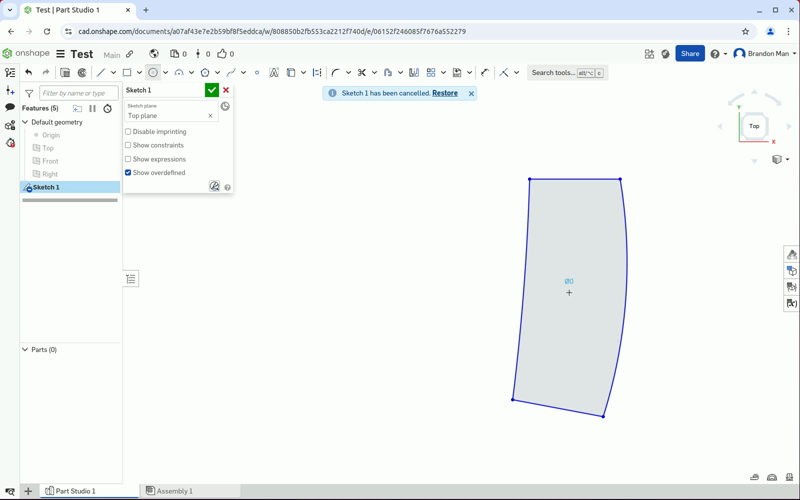
scroll(-6)
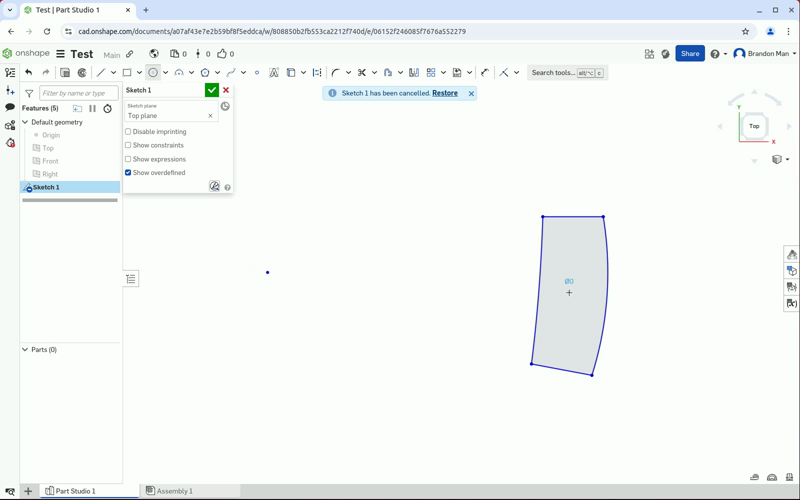
scroll(-6)
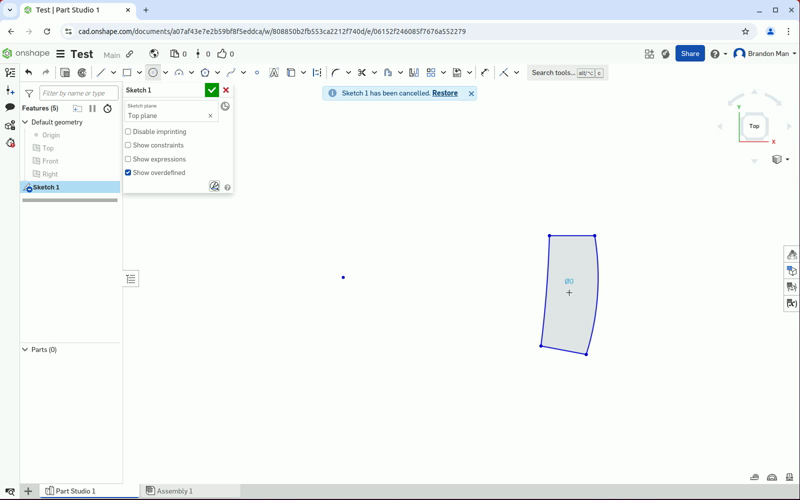
scroll(-6)
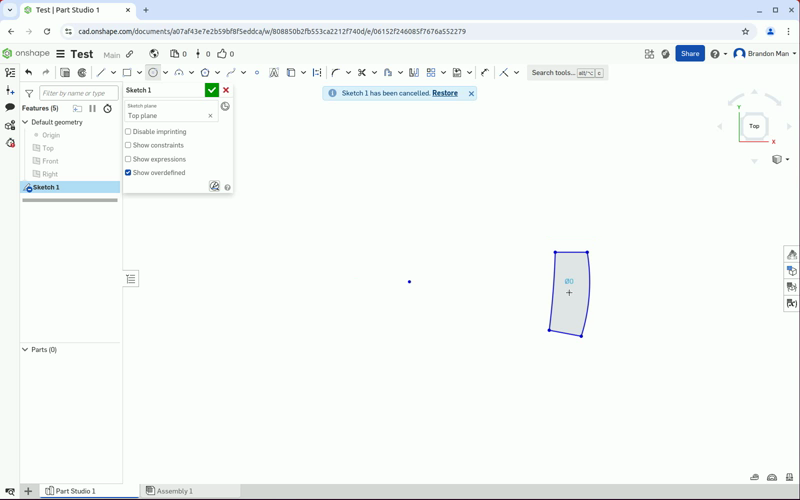
scroll(-6)
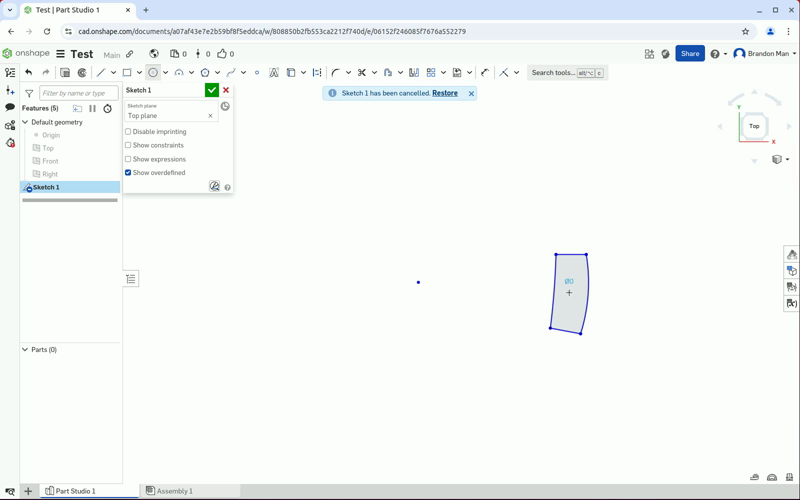
scroll(-6)
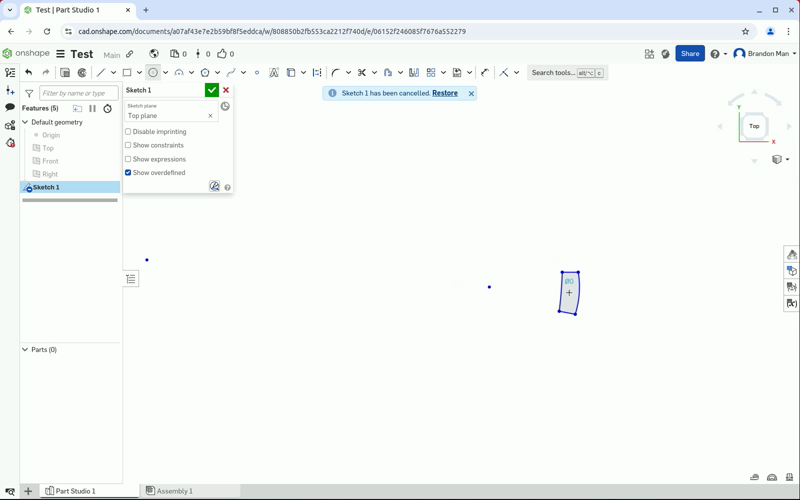
scroll(-6)
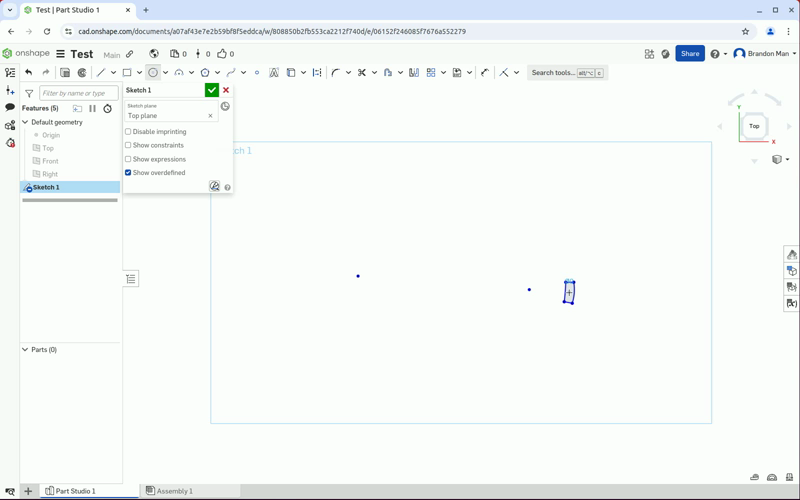
key_up(shift)
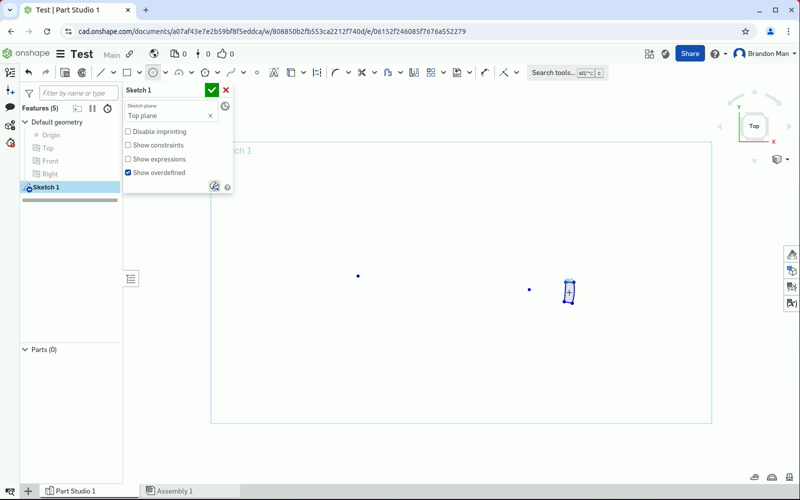
mouse_move(570, 292)
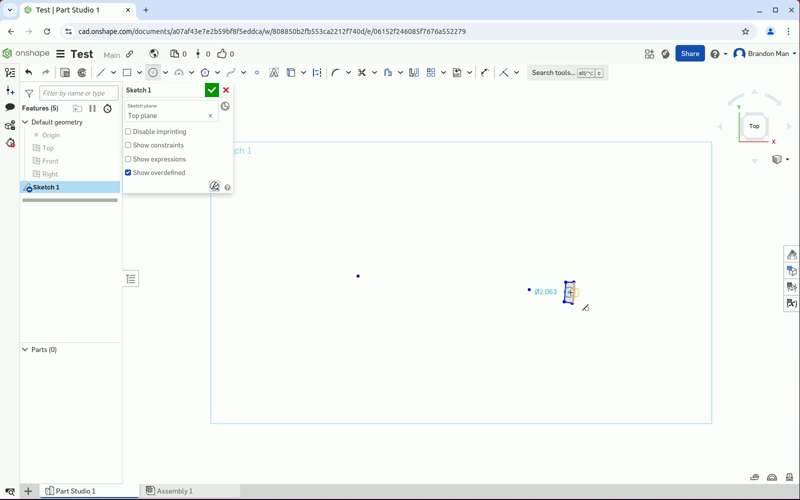
scroll(6)
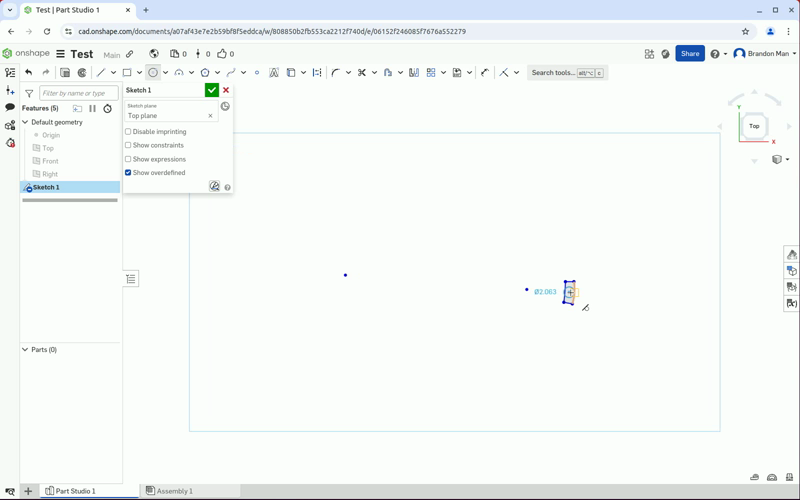
scroll(6)
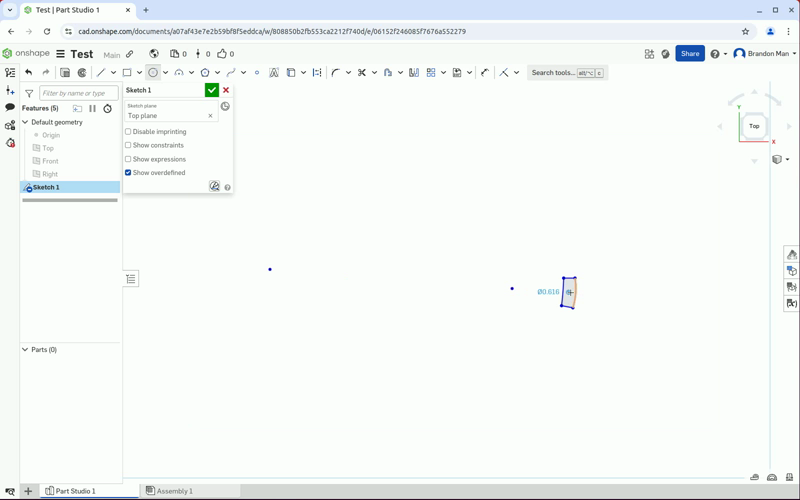
scroll(6)
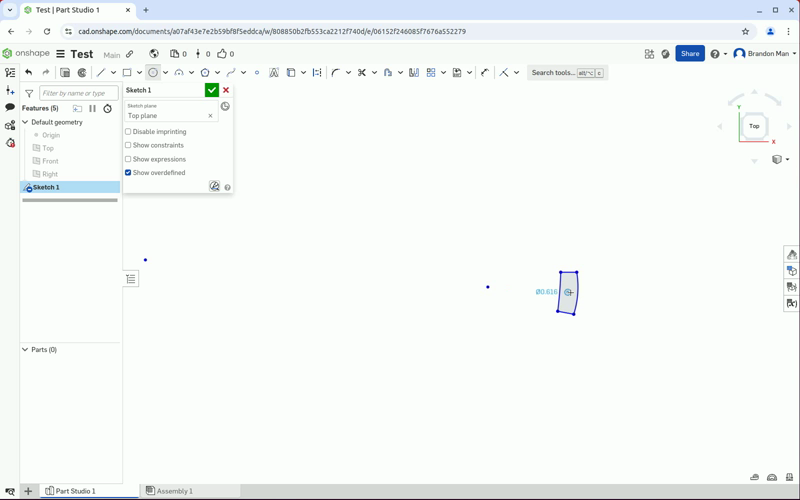
scroll(6)
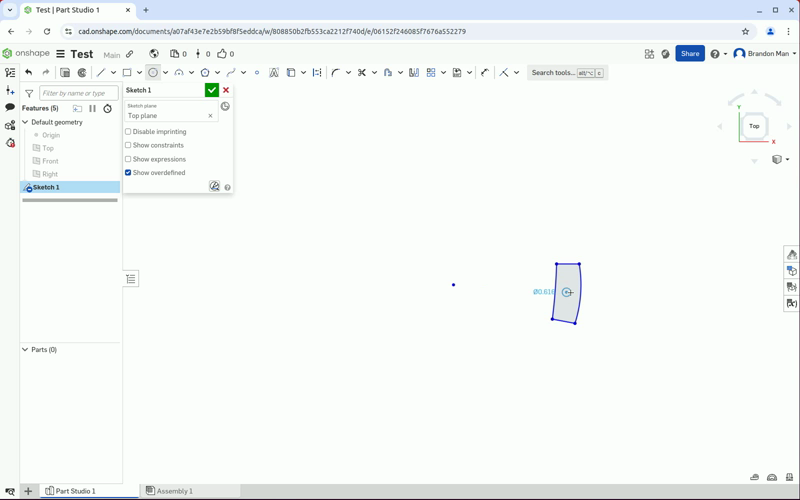
scroll(6)
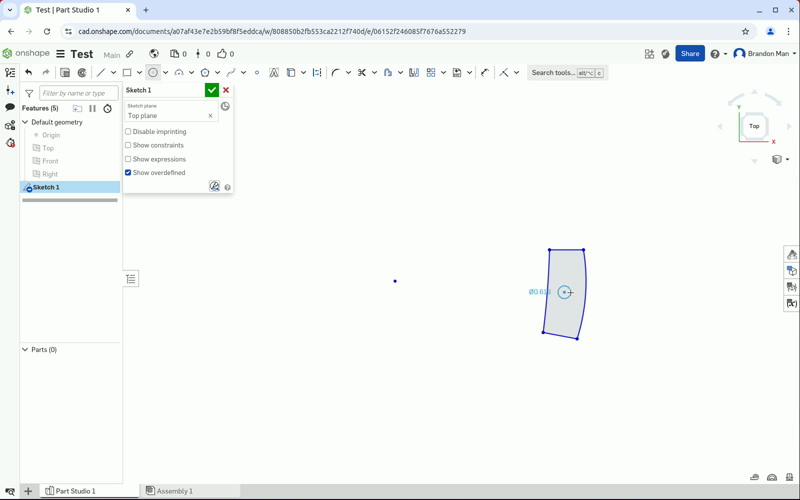
scroll(6)
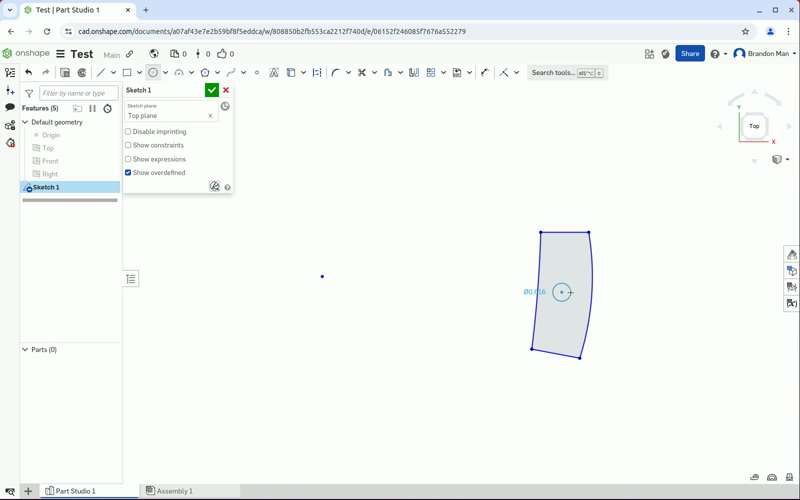
scroll(6)
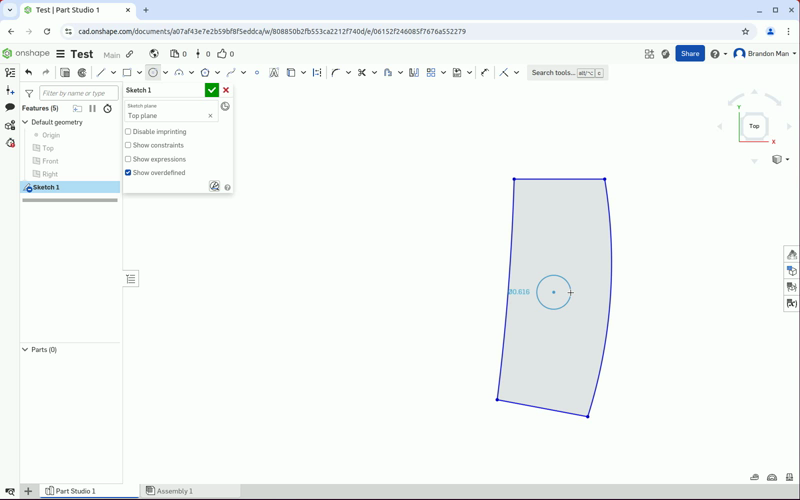
click(570, 292)
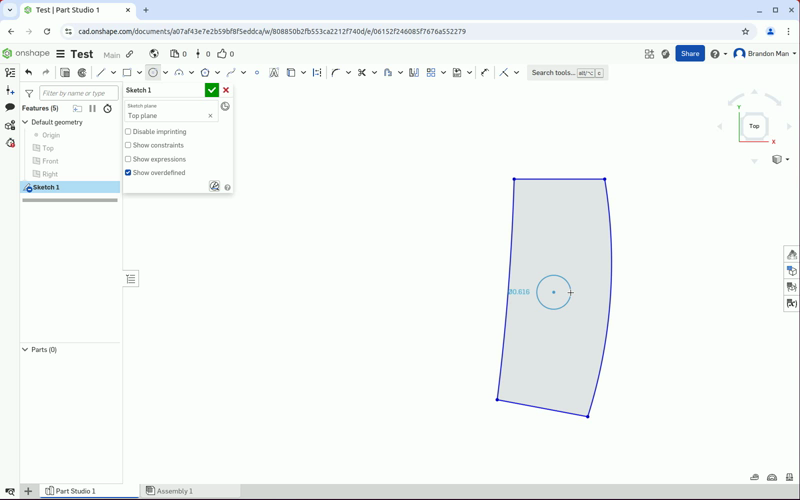
scroll(-6)
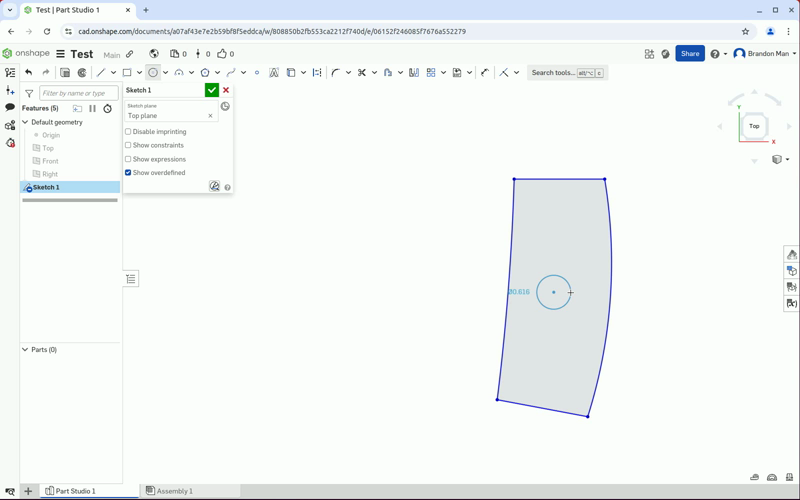
scroll(-6)
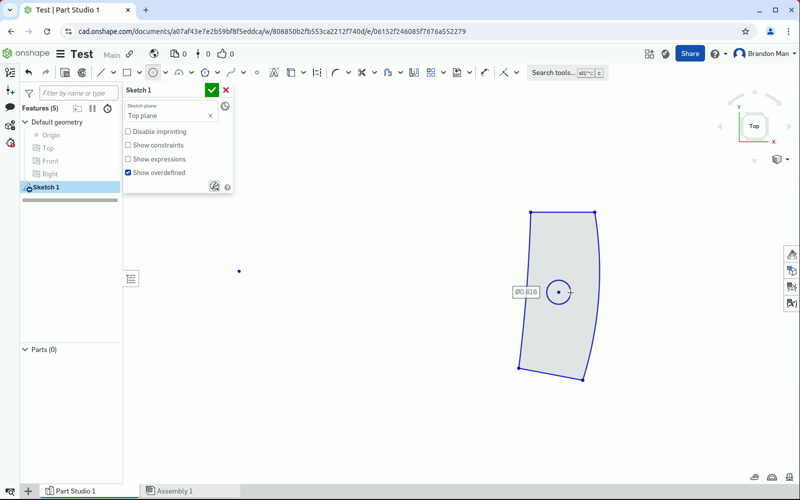
scroll(-6)
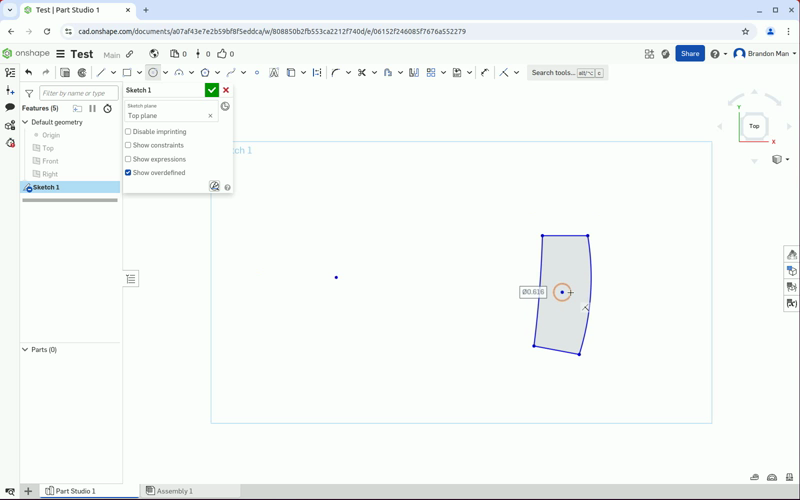
scroll(-6)
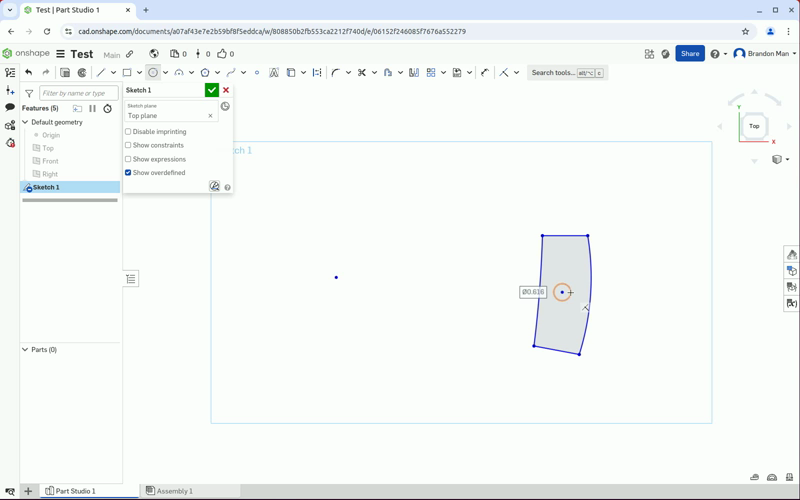
scroll(-6)
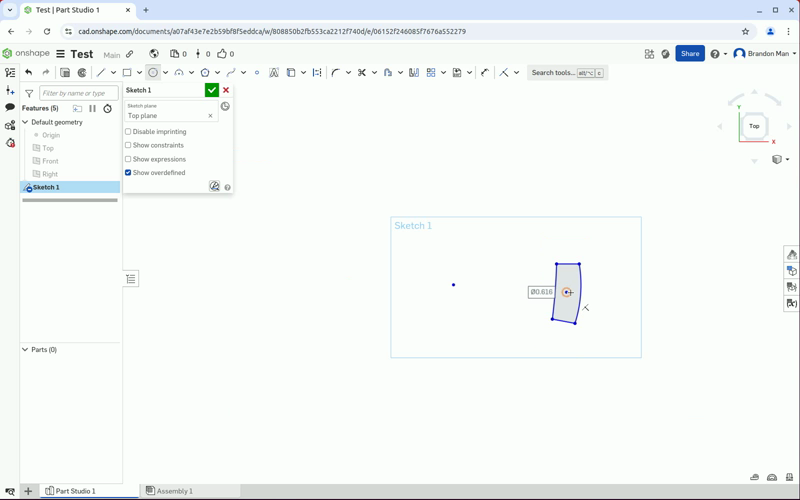
scroll(-6)
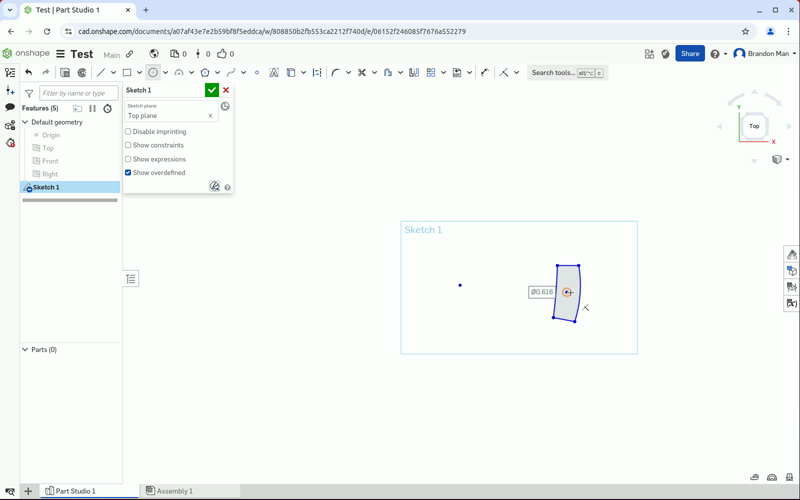
scroll(-6)
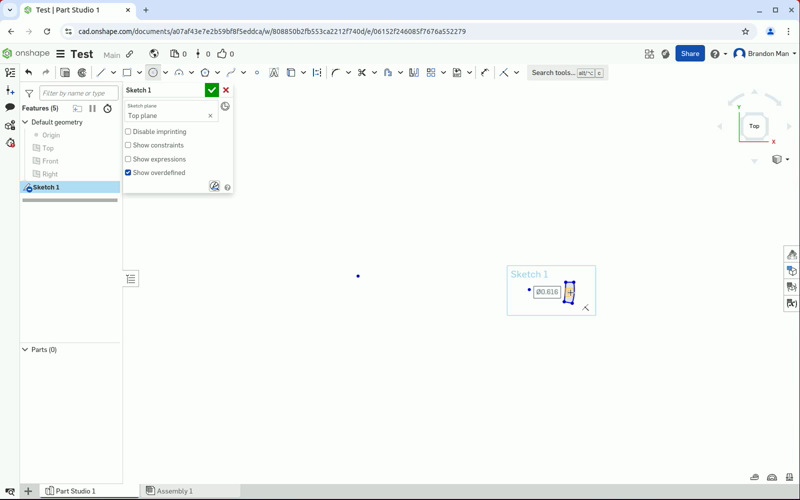
key(esc)
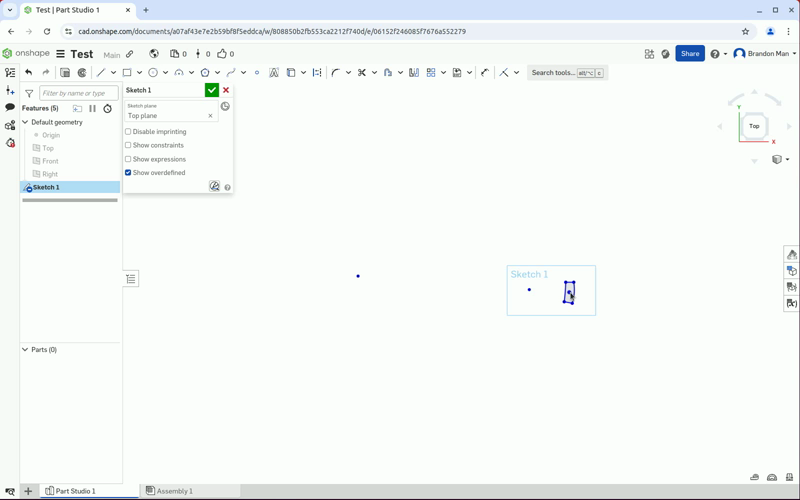
mouse_move(567, 293)
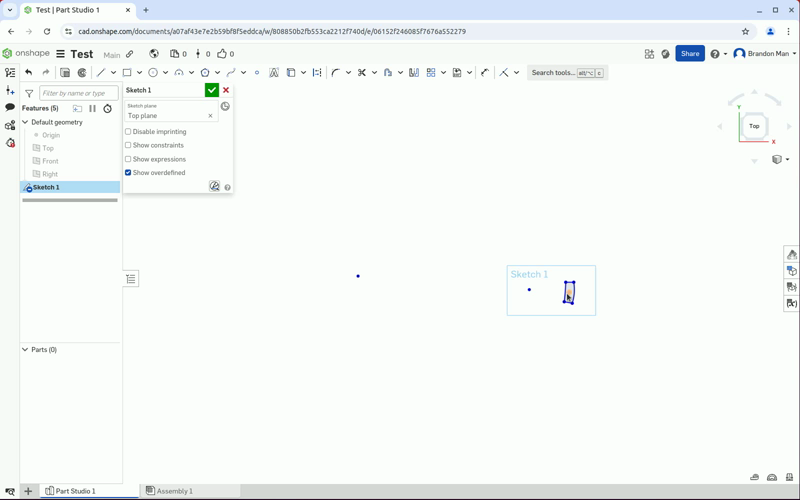
scroll(6)
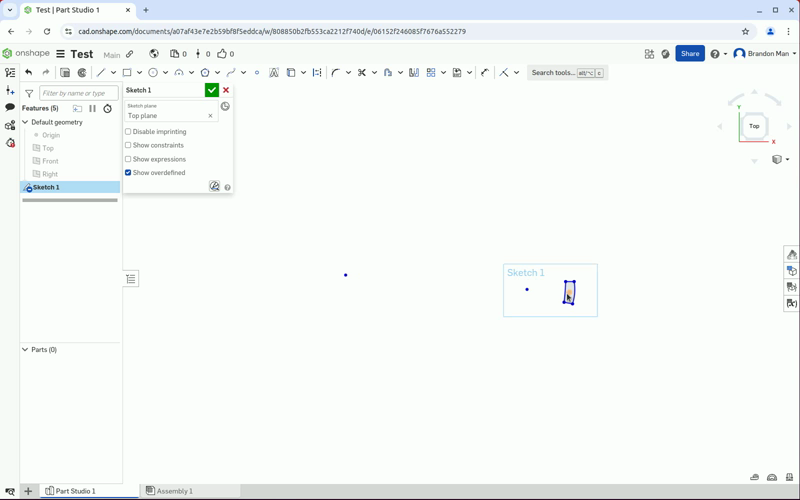
scroll(6)
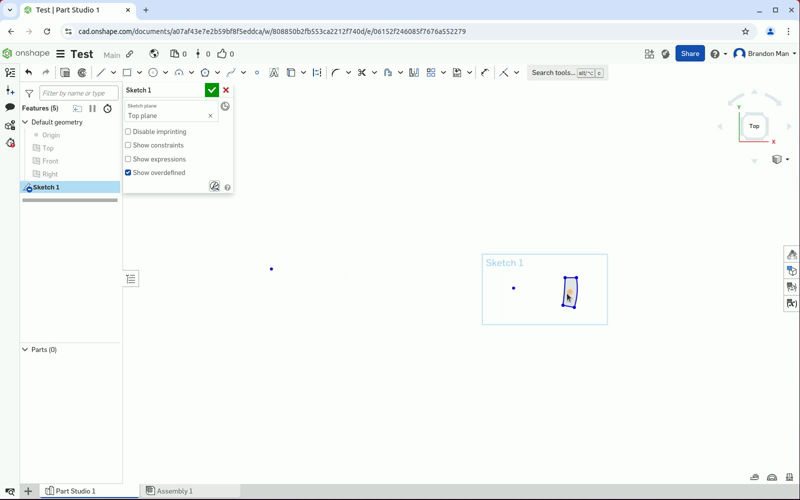
scroll(6)
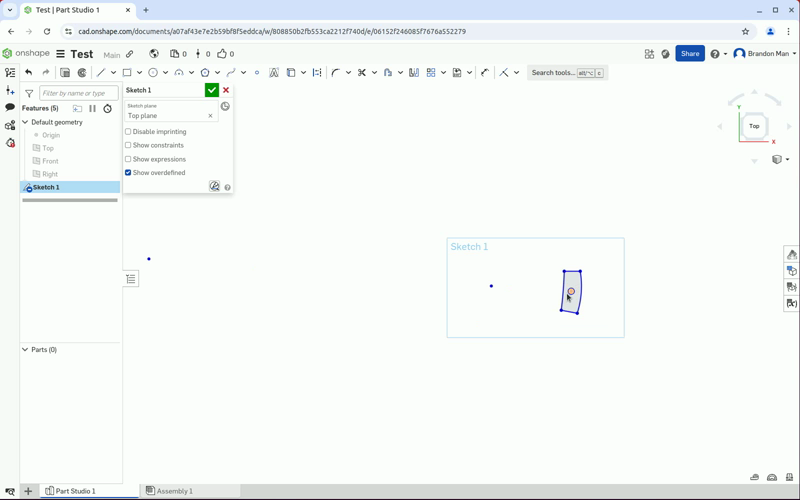
scroll(6)
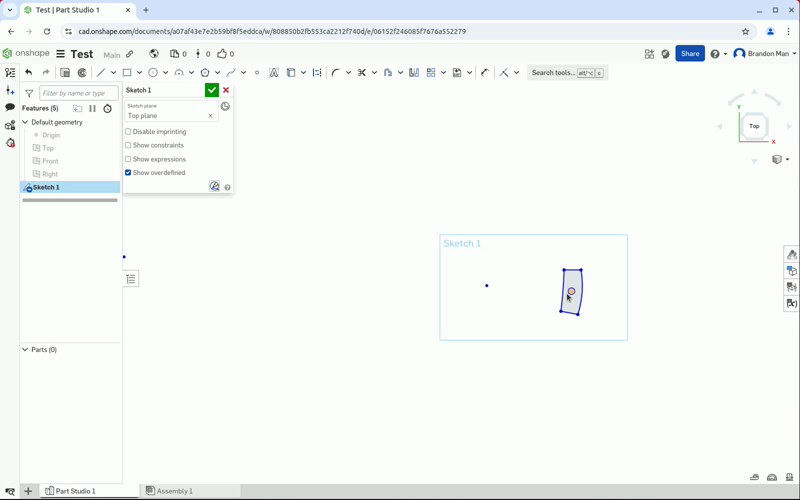
scroll(6)
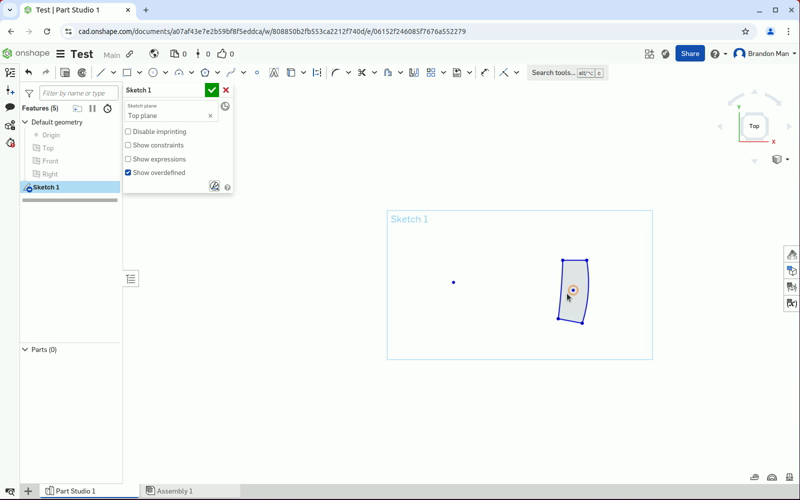
scroll(6)
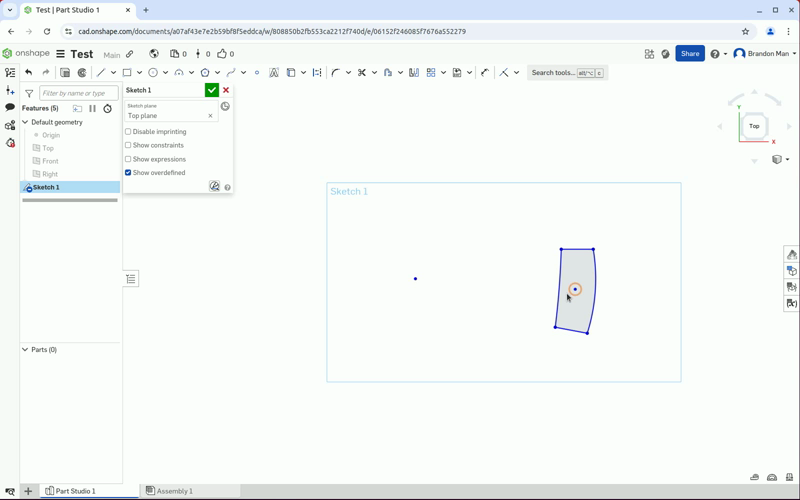
scroll(6)
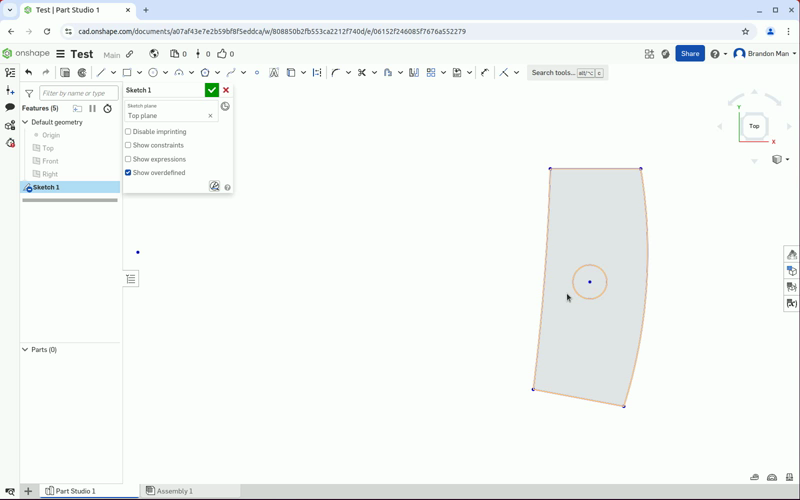
click(567, 293)
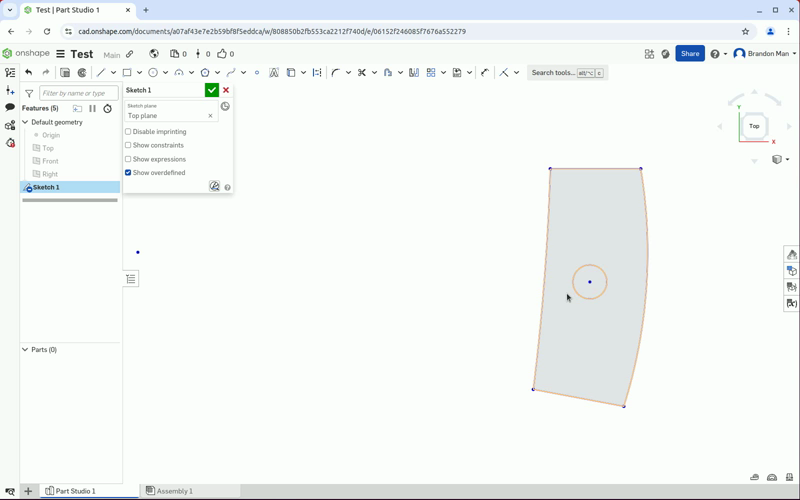
scroll(-6)
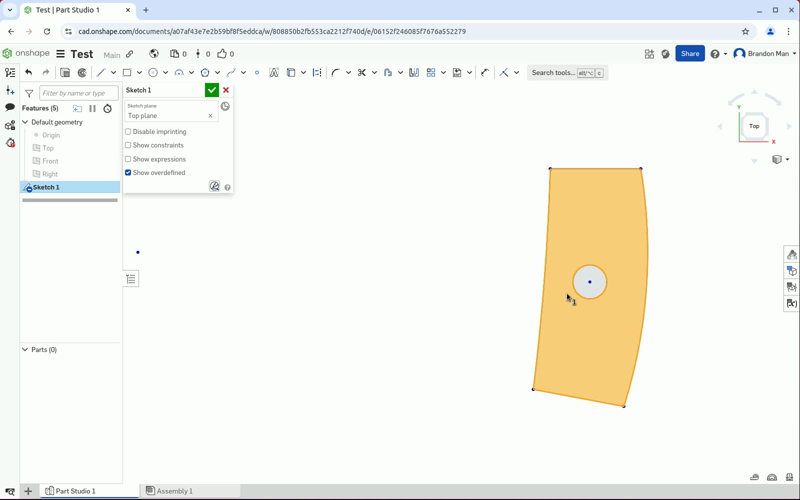
scroll(-6)
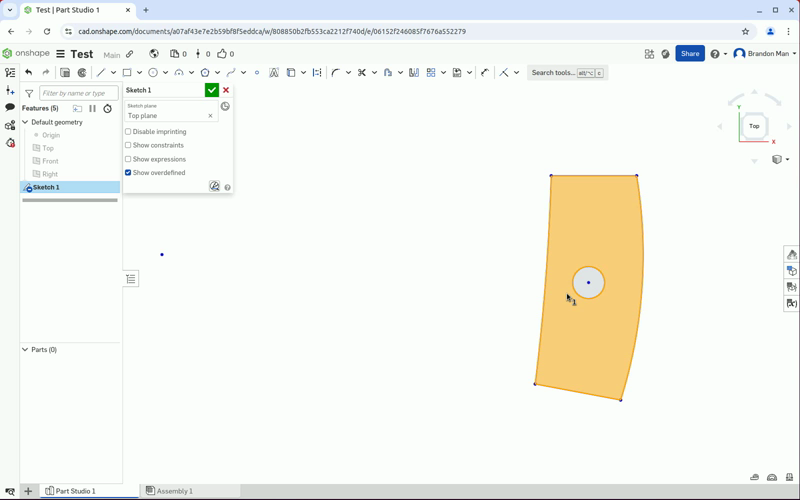
scroll(-6)
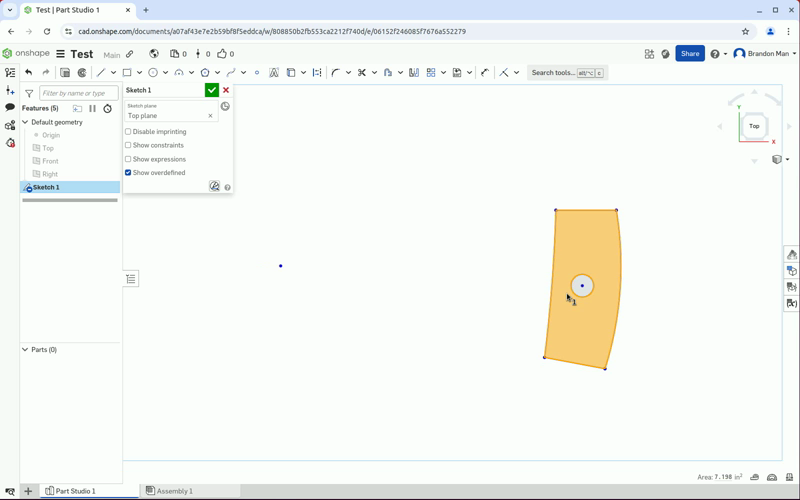
scroll(-6)
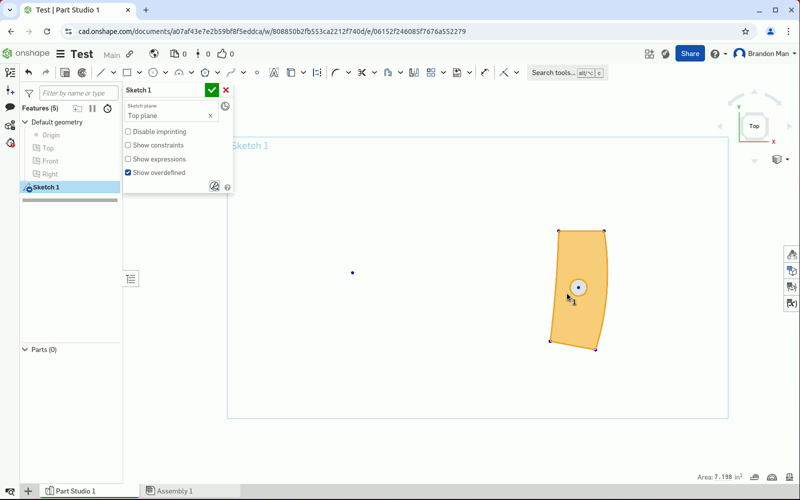
scroll(-6)
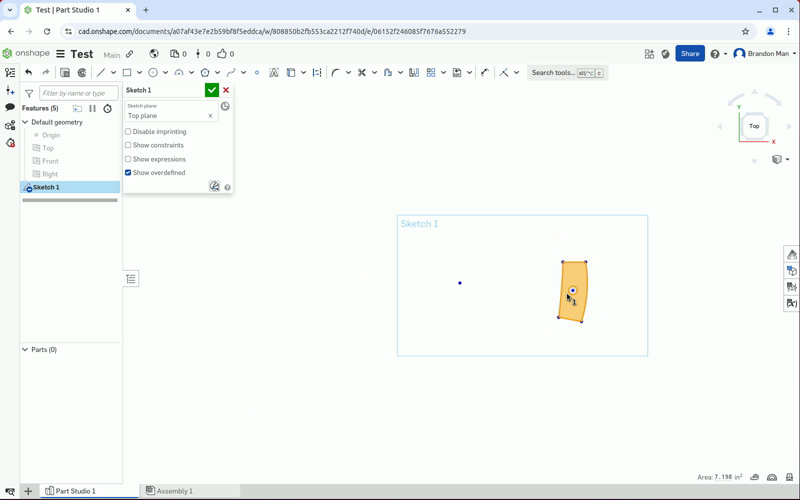
scroll(-6)
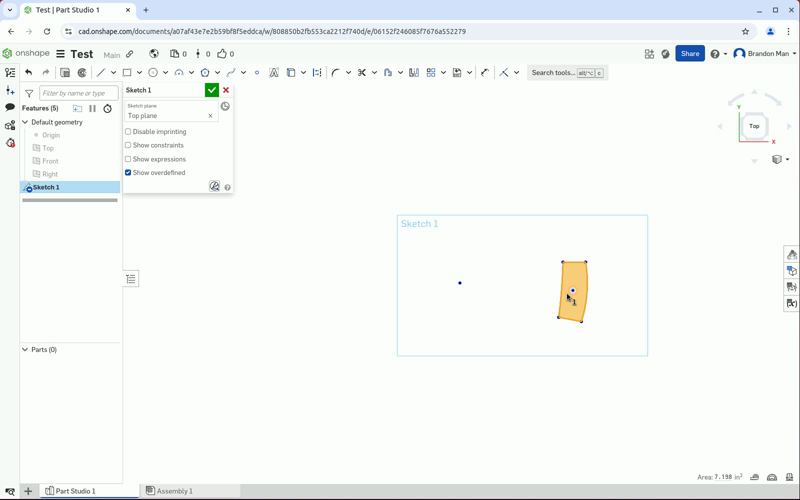
scroll(-6)
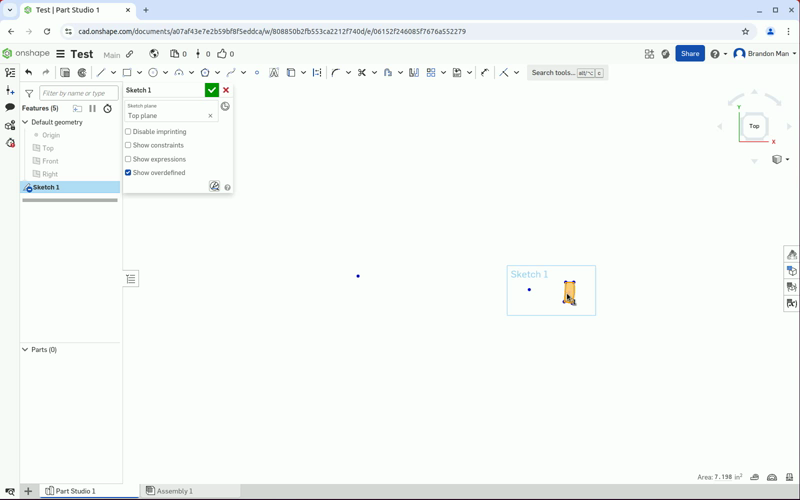
mouse_move(73, 352)
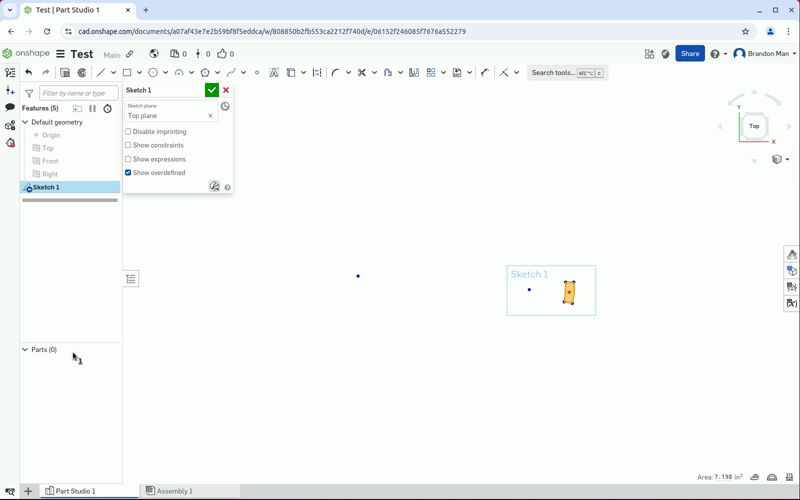
key(shift+y)
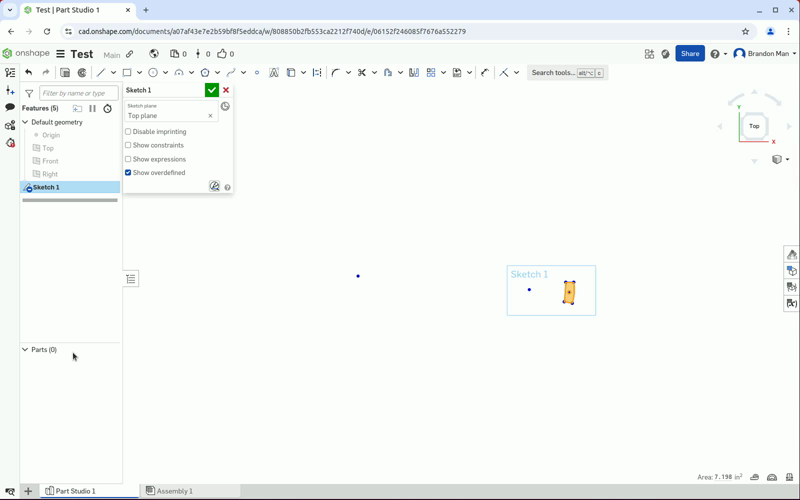
key(shift+e)
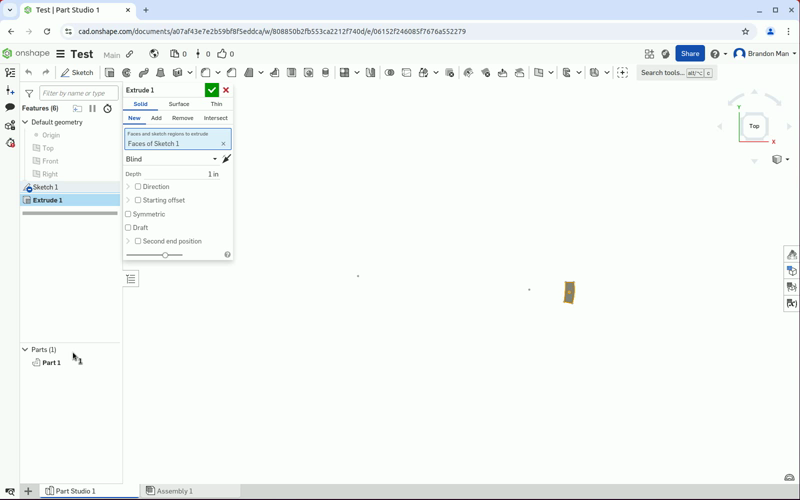
mouse_move(143, 106)
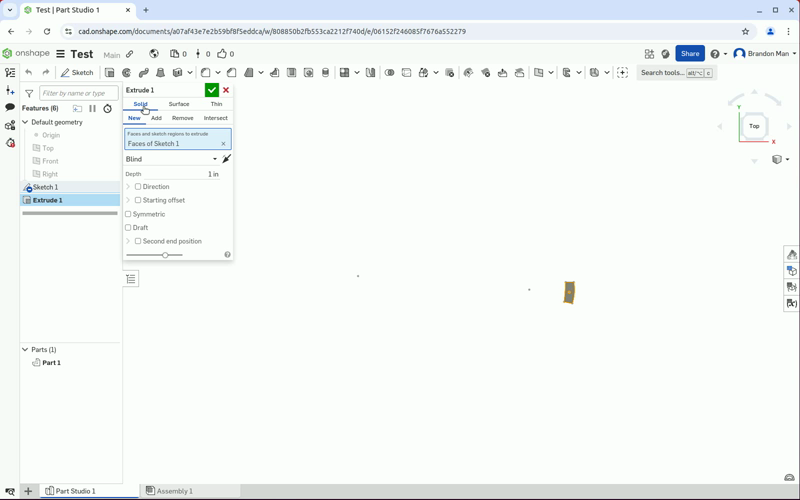
click(143, 106)
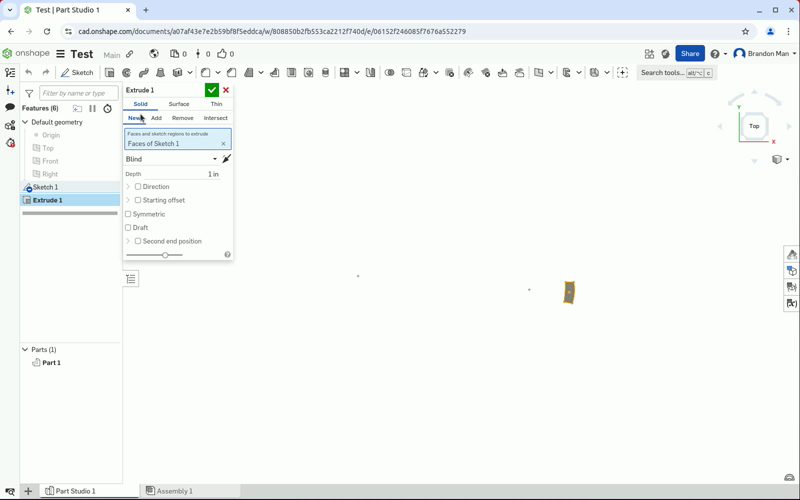
mouse_move(137, 120)
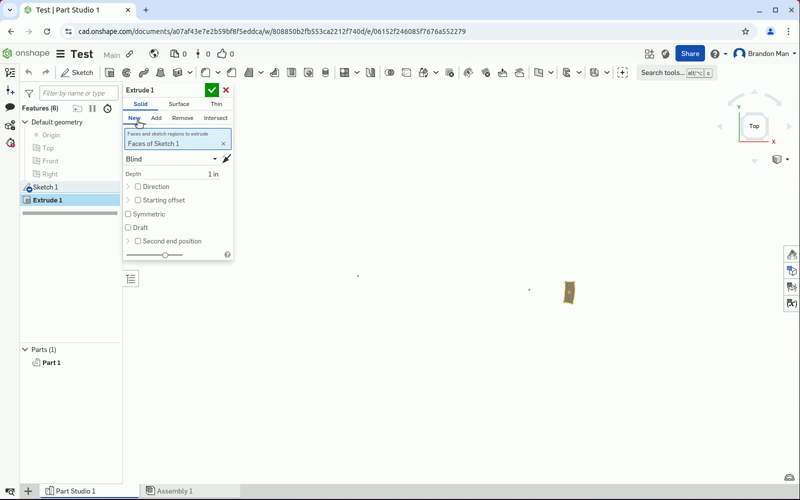
click(137, 120)
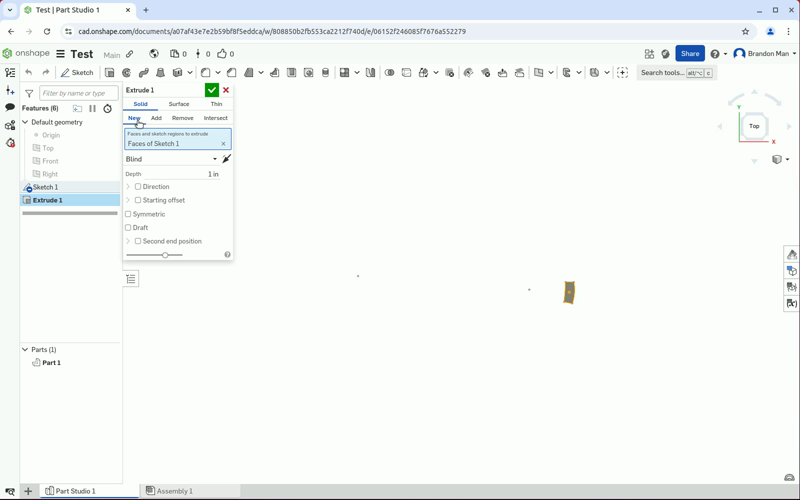
key(tab, 4)
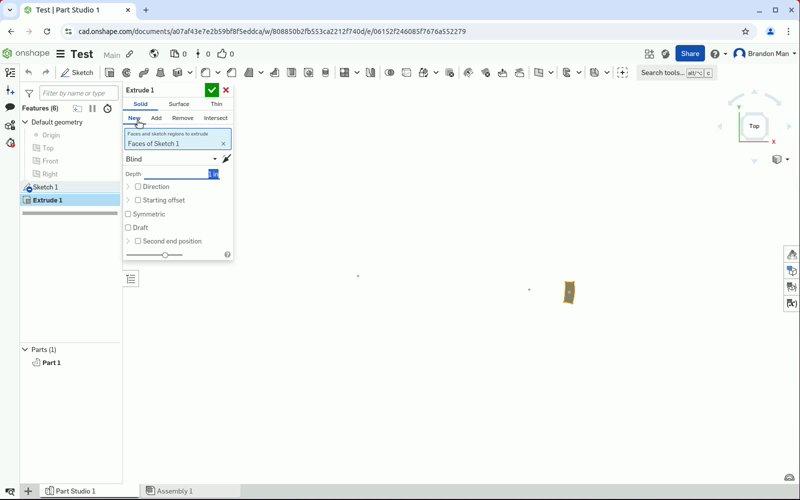
text(0.481)
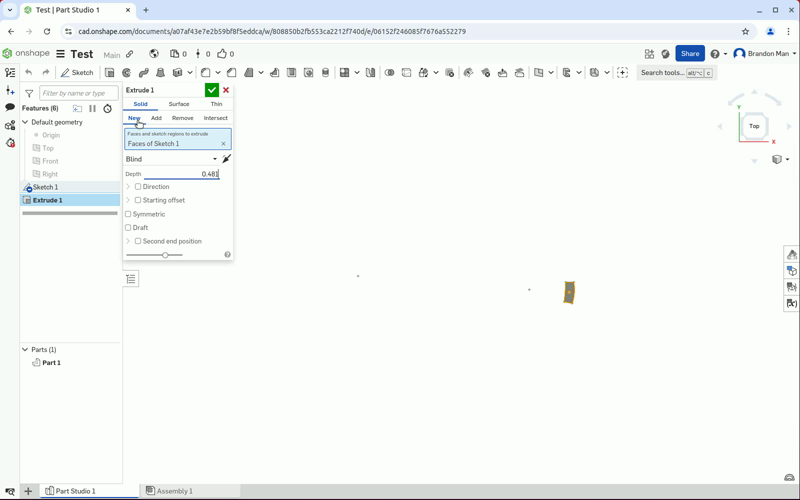
key(enter)
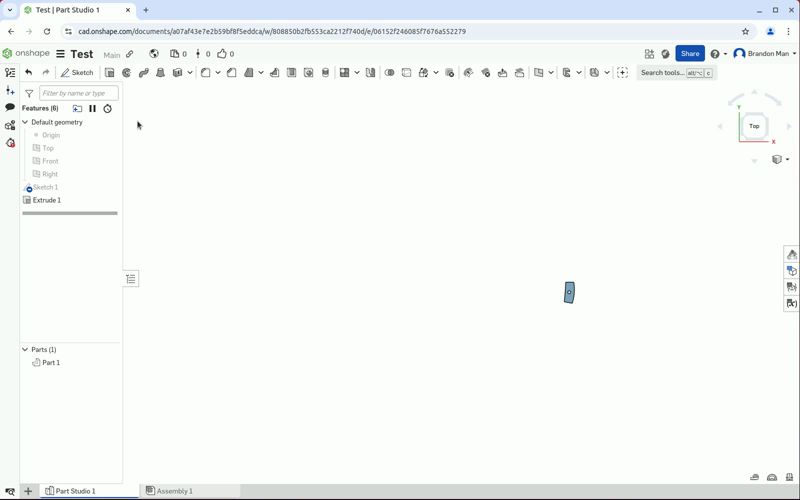
key(shift+h)
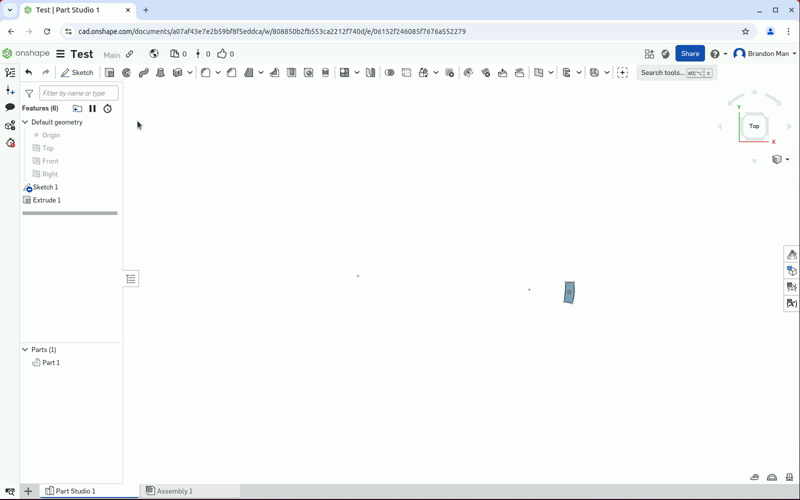
key(shift+h)
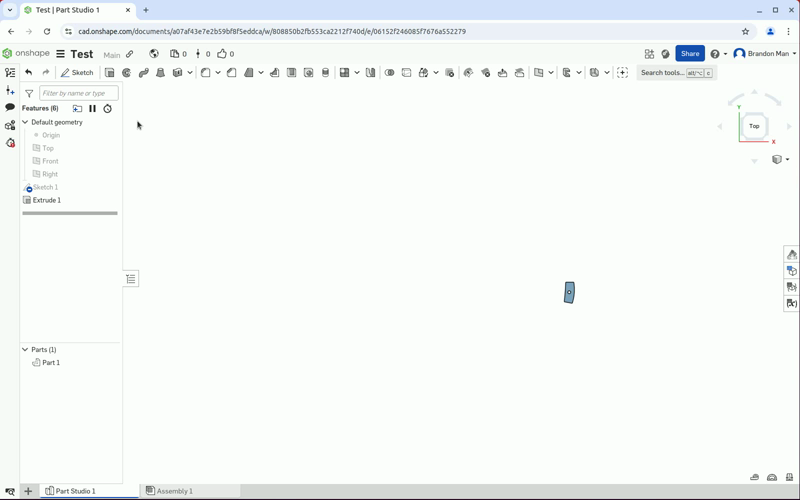
mouse_move(73, 189)
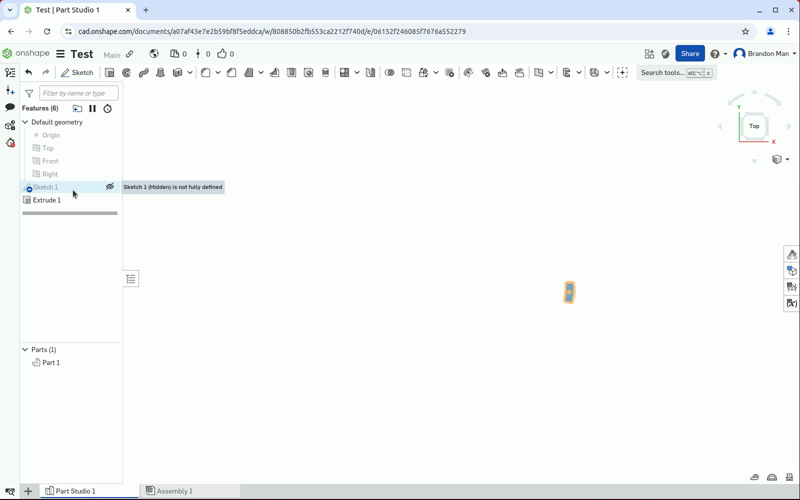
click(73, 189)
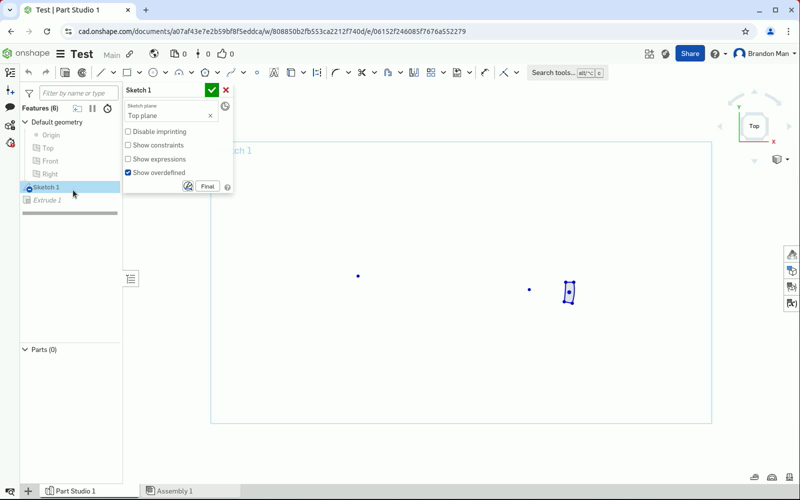
mouse_move(229, 92)
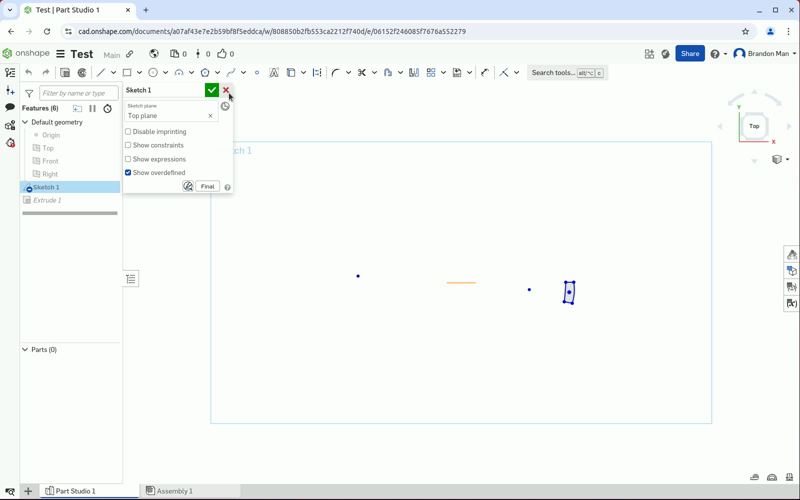
click(229, 92)
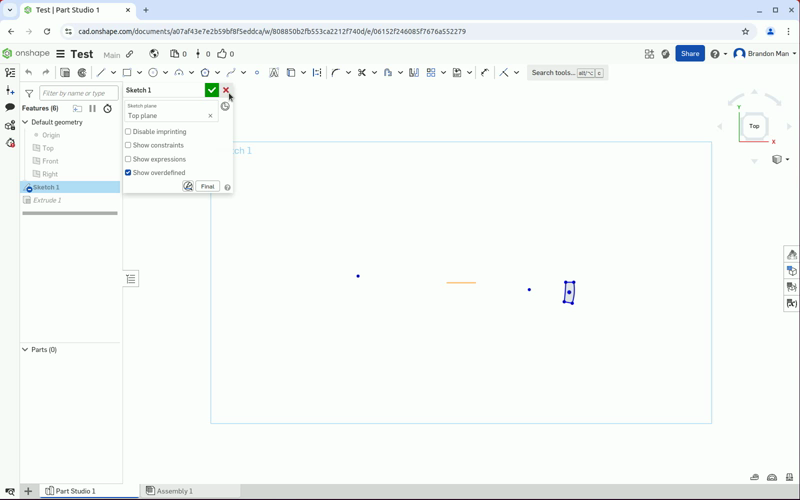
key(shift+s)
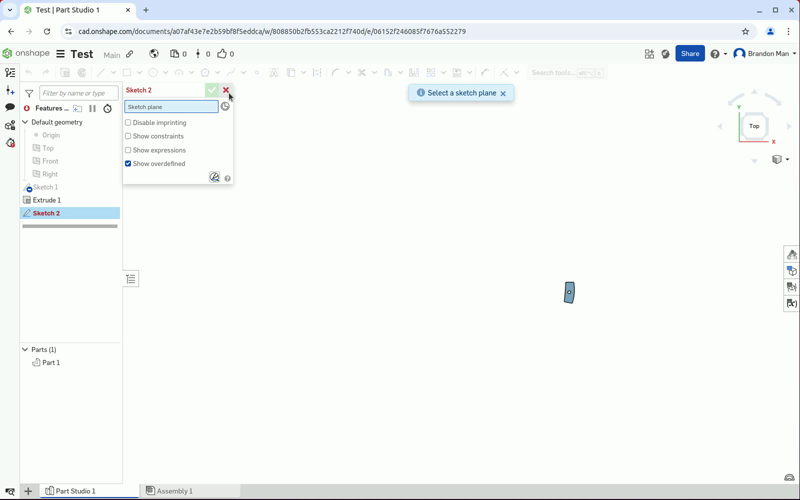
mouse_move(73, 150)
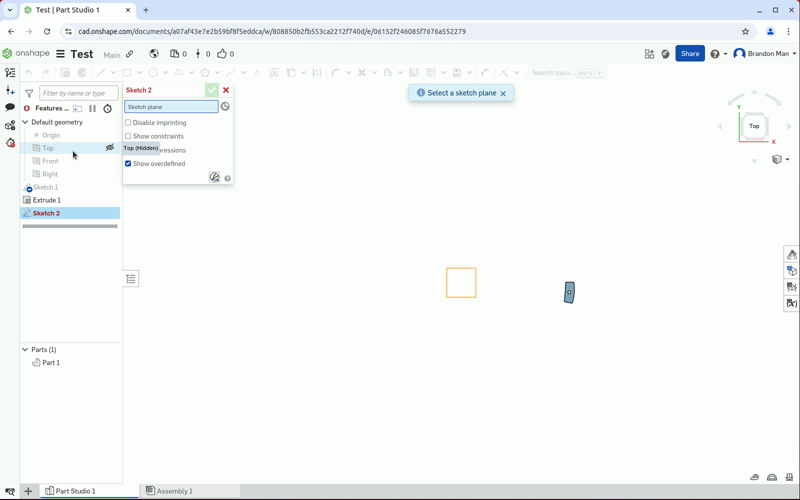
click(73, 150)
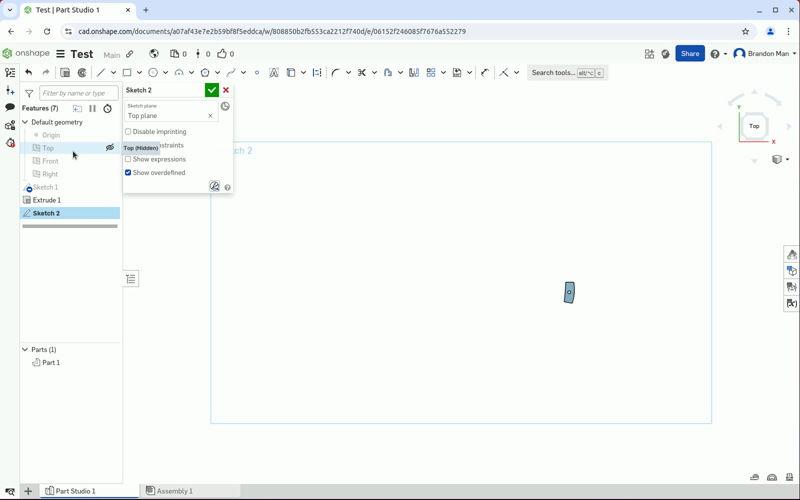
mouse_move(73, 352)
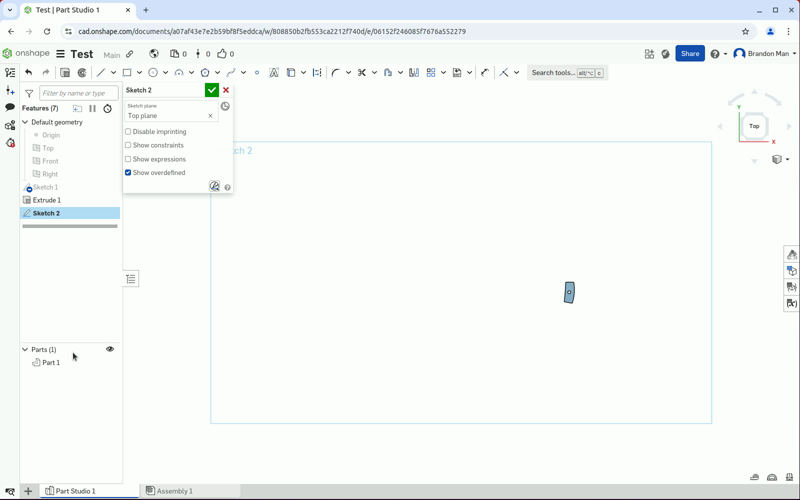
key(y)
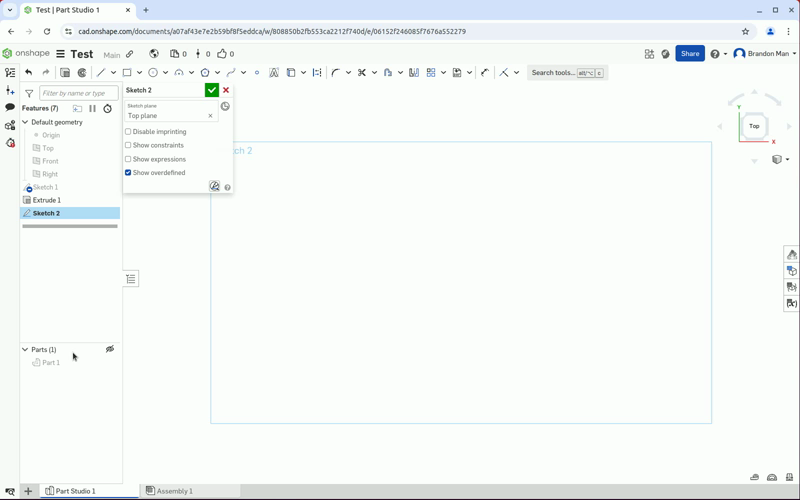
key(c)
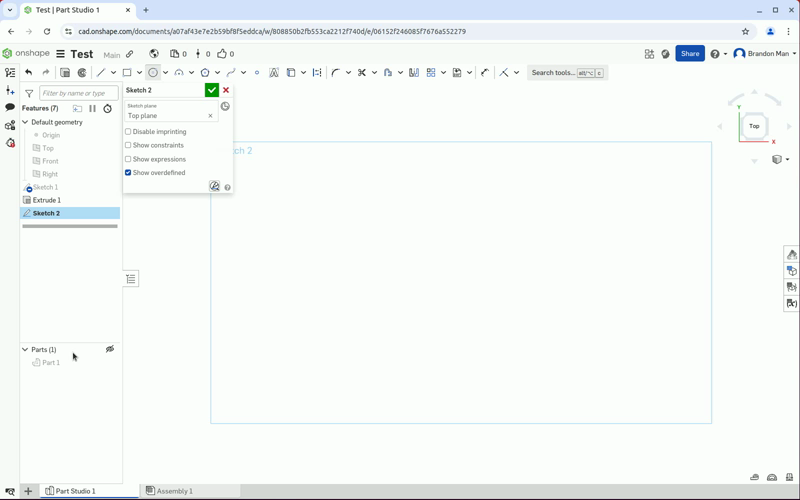
key_down(shift)
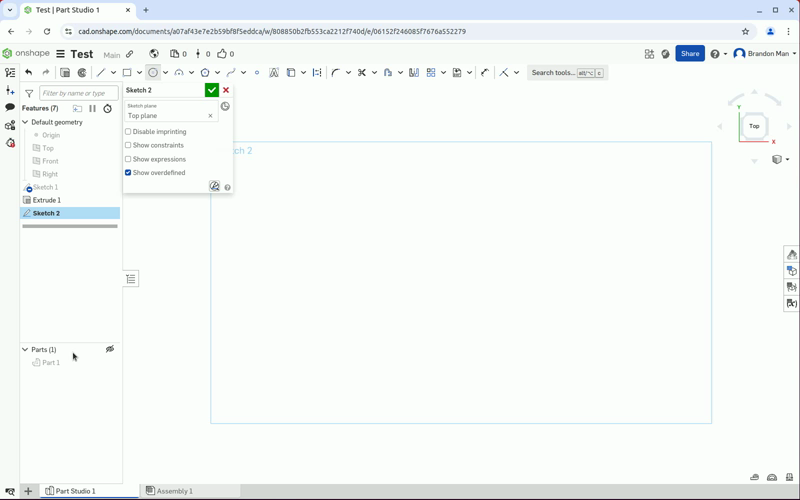
mouse_move(569, 292)
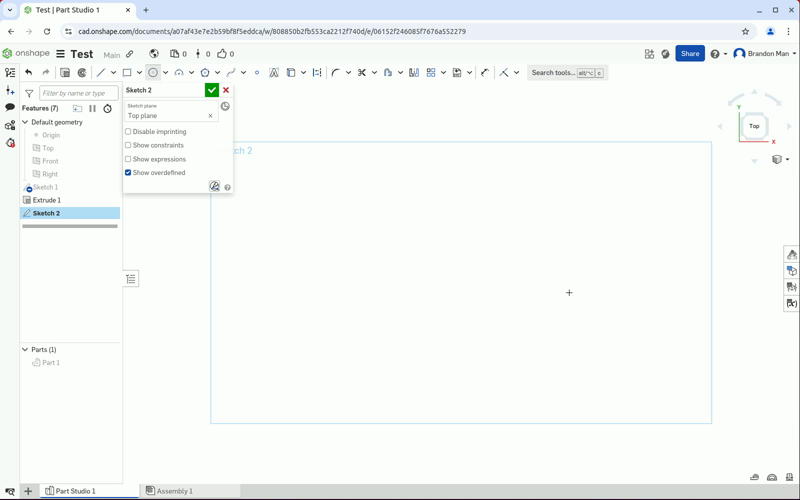
click(569, 292)
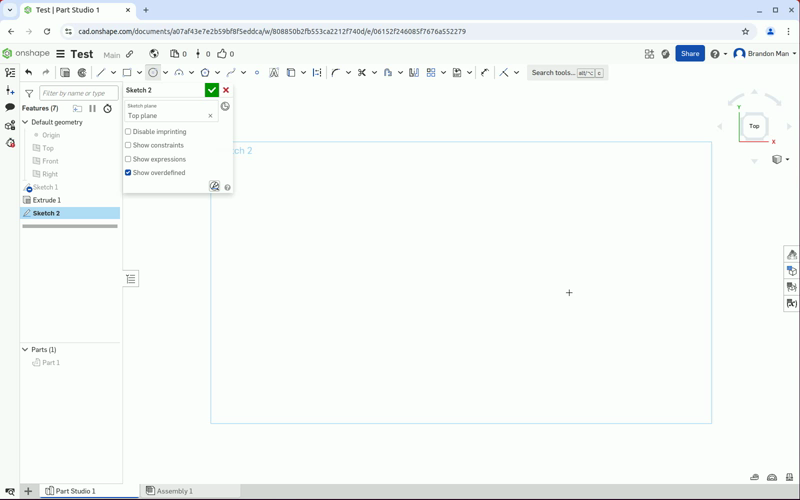
key_up(shift)
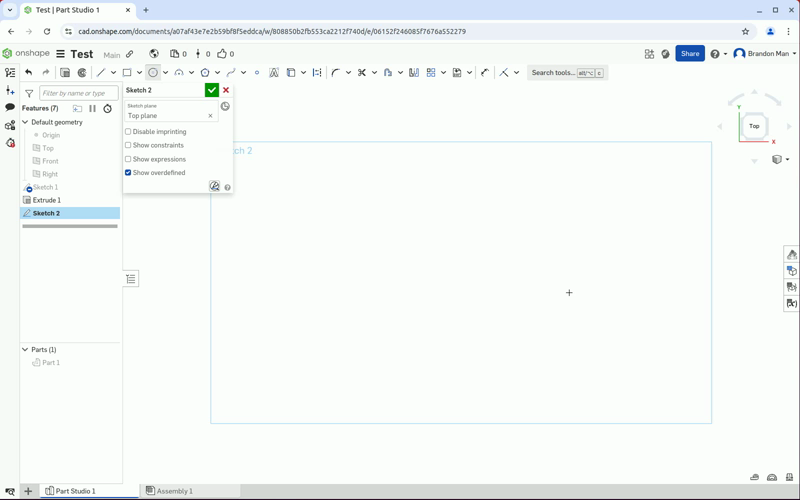
mouse_move(570, 292)
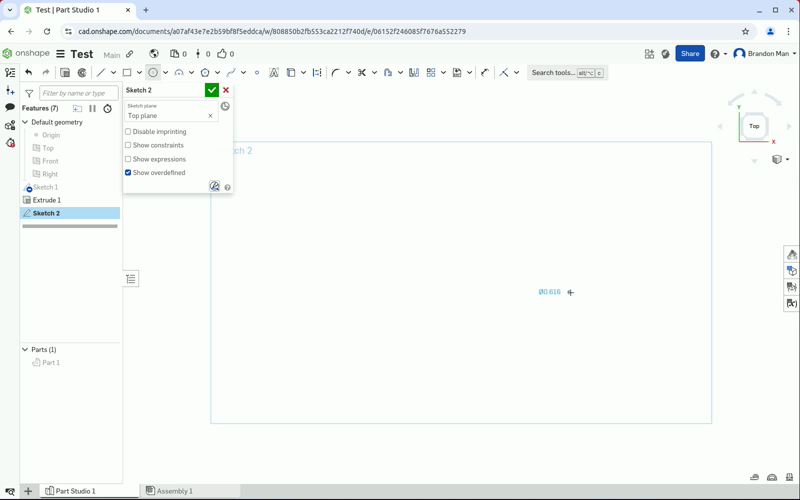
scroll(6)
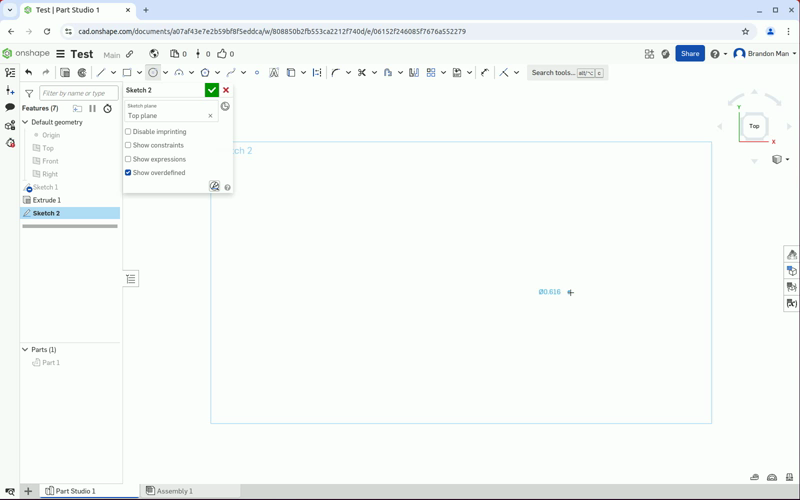
scroll(6)
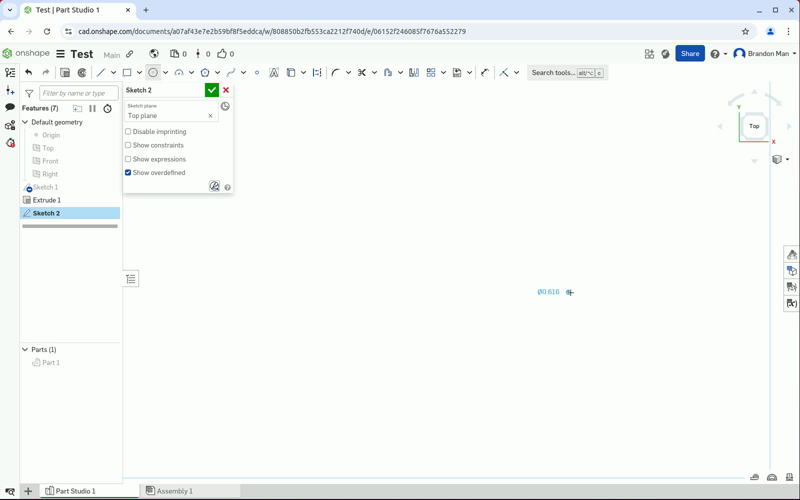
scroll(6)
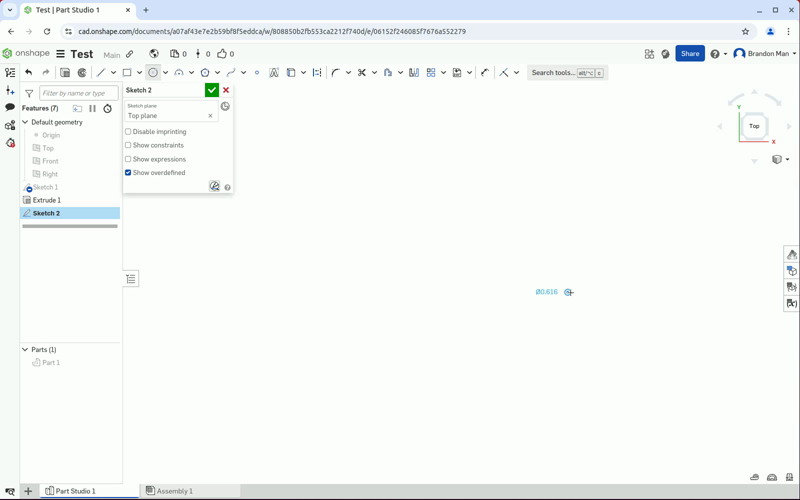
scroll(6)
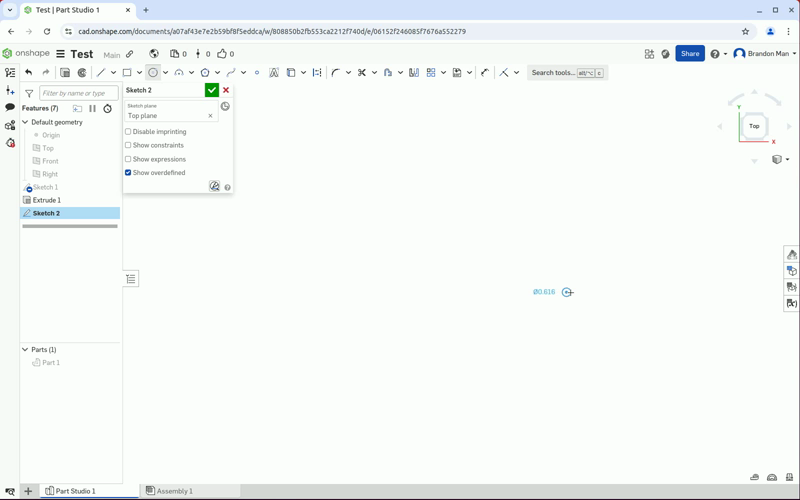
scroll(6)
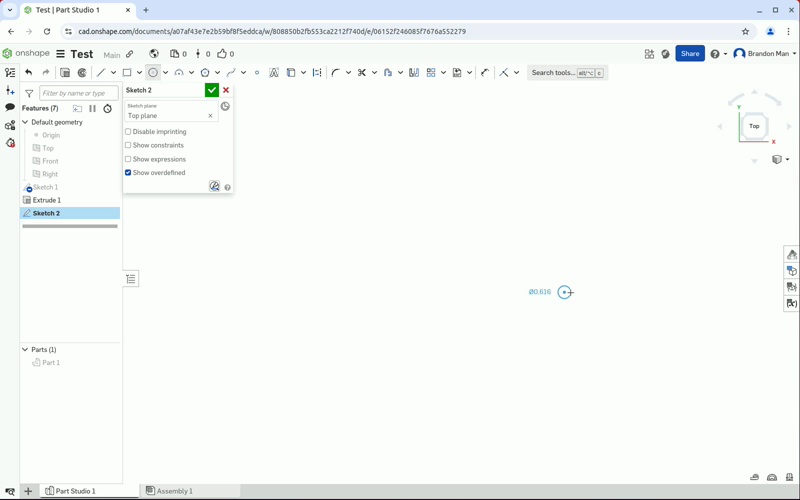
scroll(6)
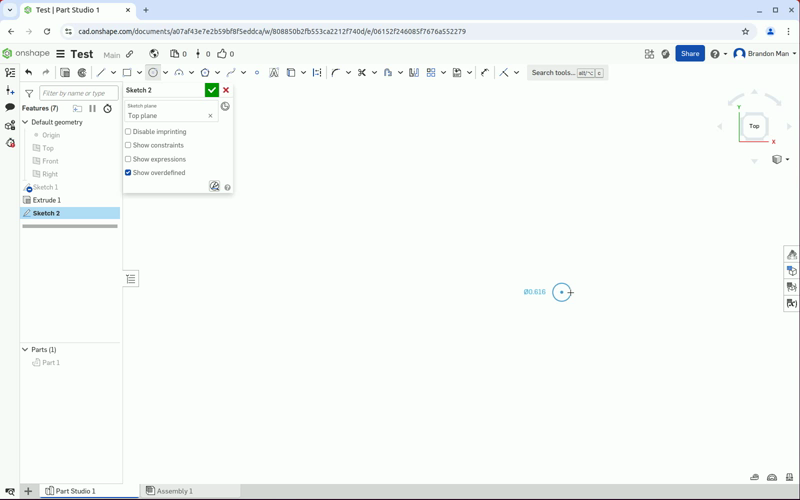
scroll(6)
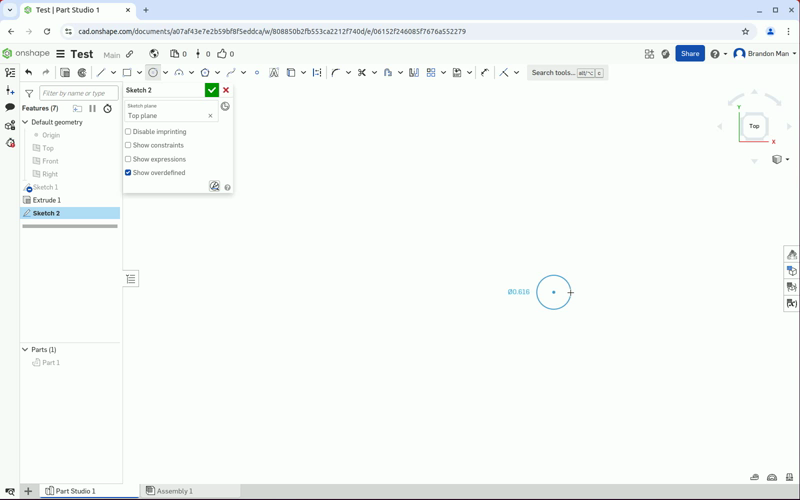
click(570, 292)
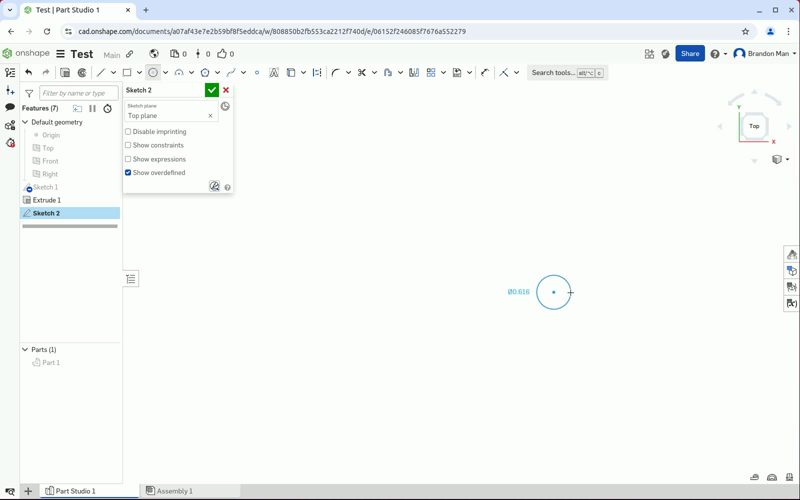
scroll(-6)
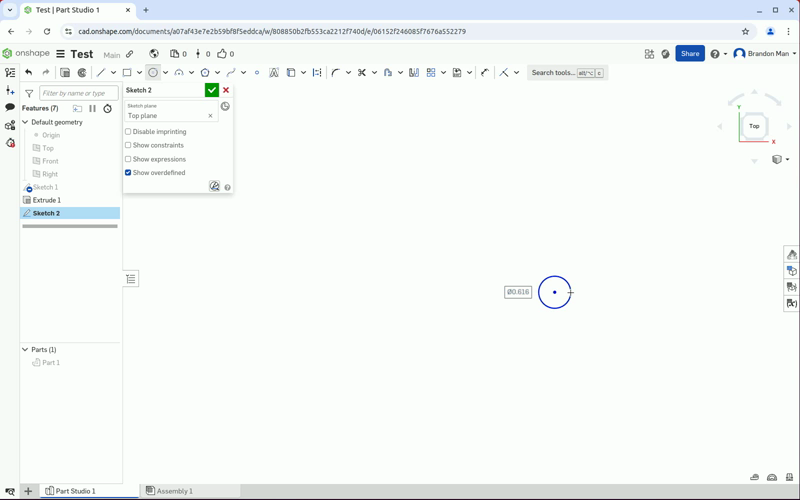
scroll(-6)
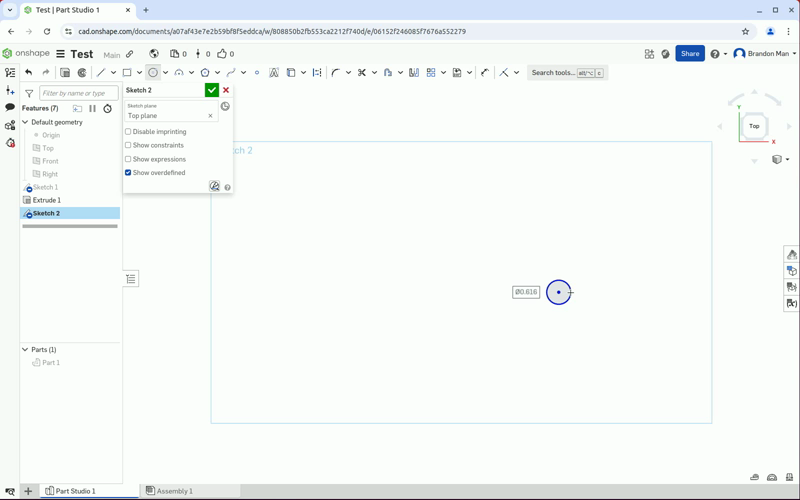
scroll(-6)
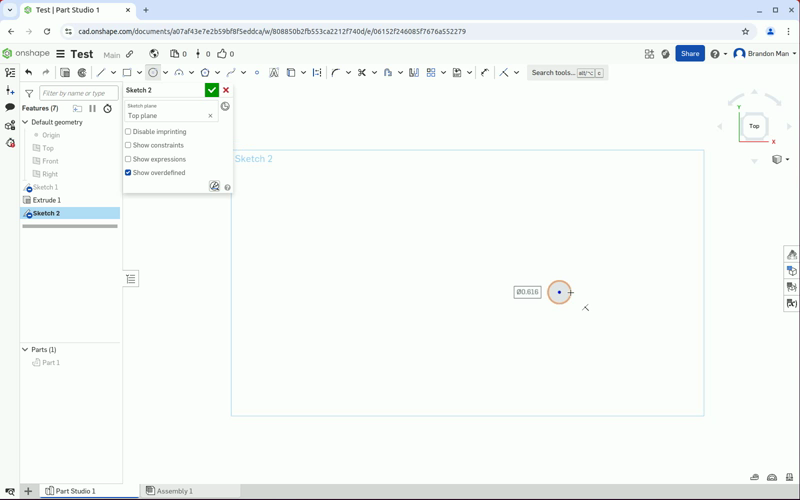
scroll(-6)
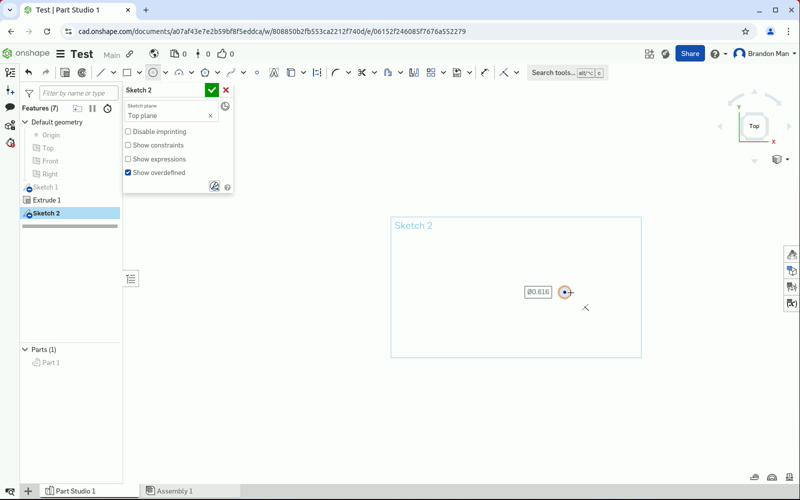
scroll(-6)
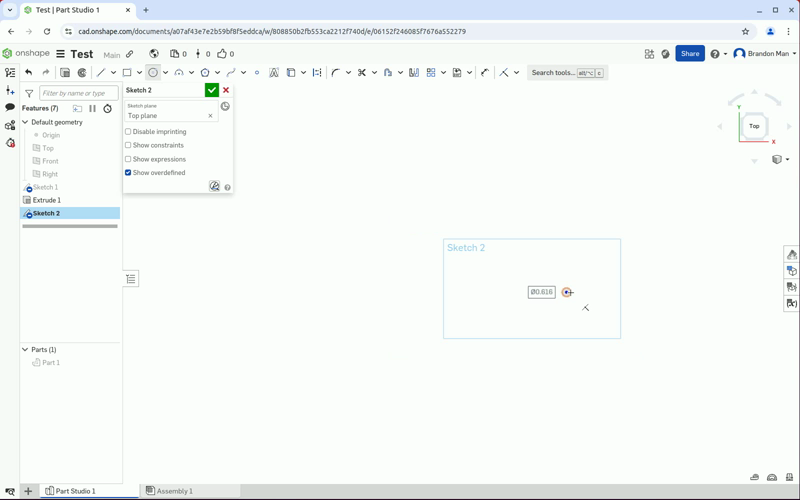
scroll(-6)
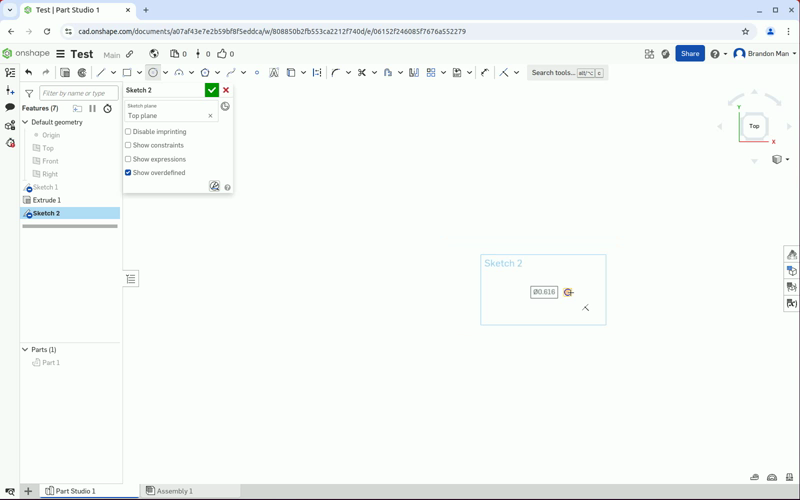
scroll(-6)
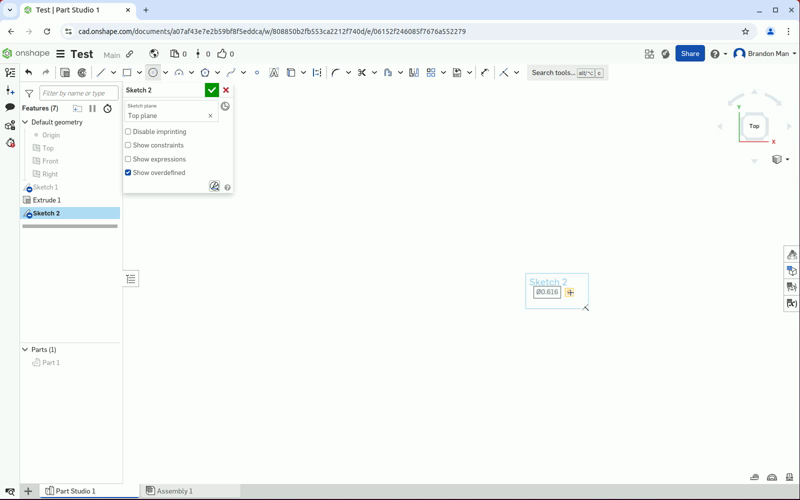
key(esc)
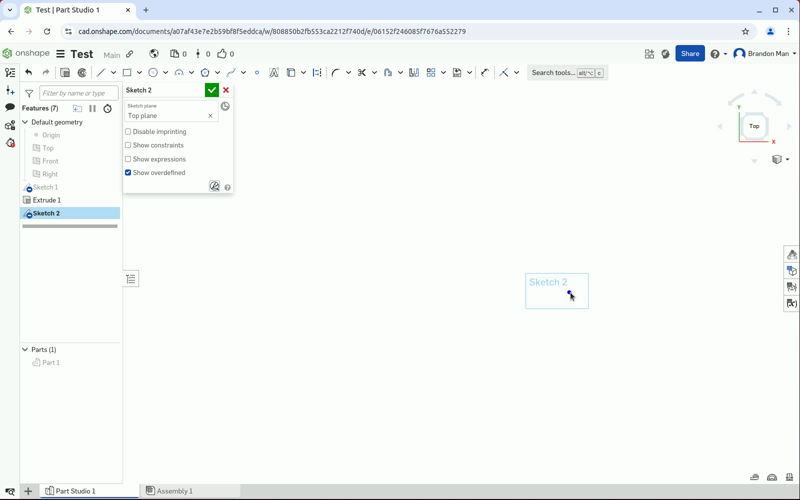
mouse_move(569, 293)
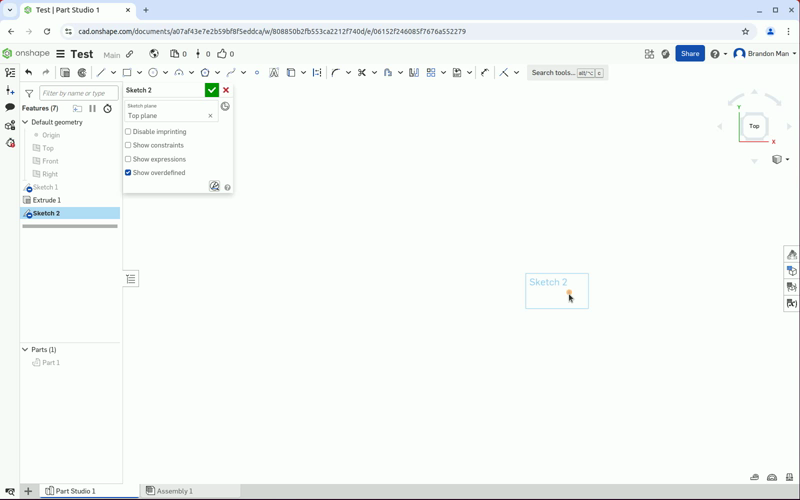
scroll(6)
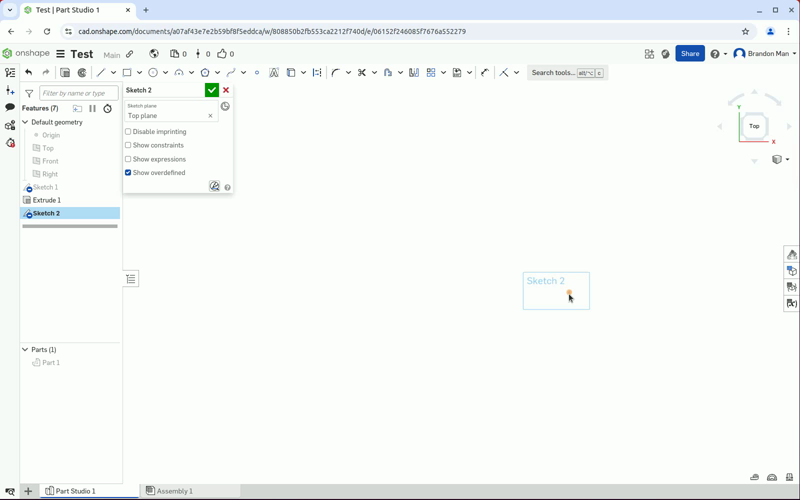
scroll(6)
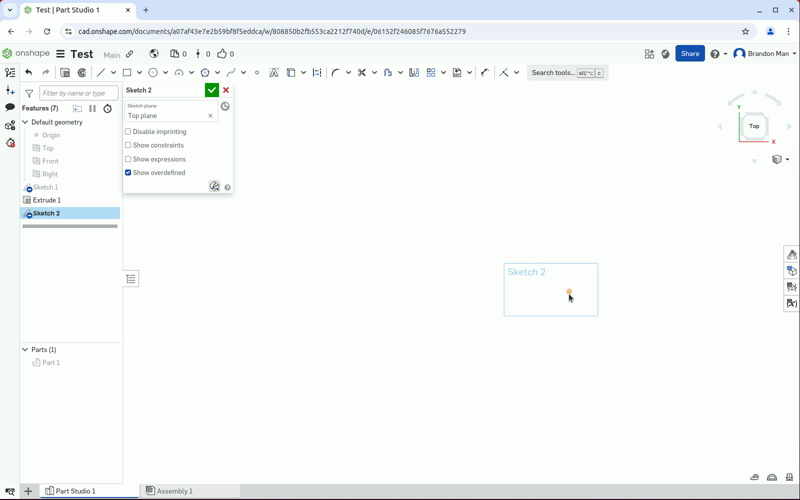
scroll(6)
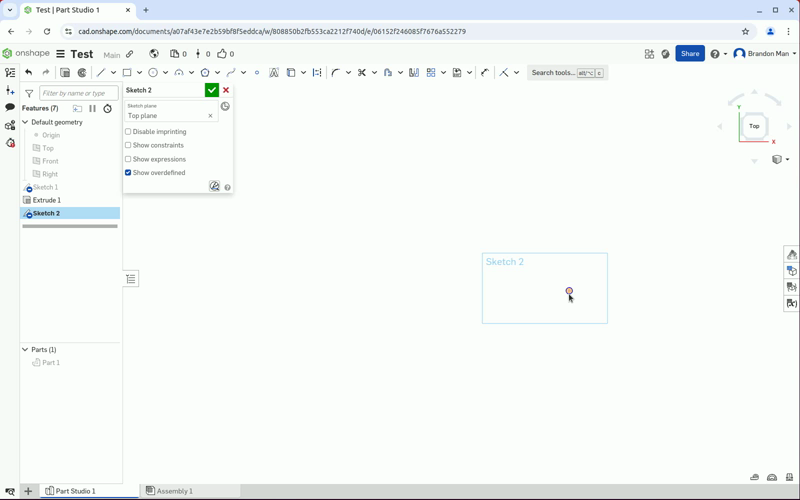
scroll(6)
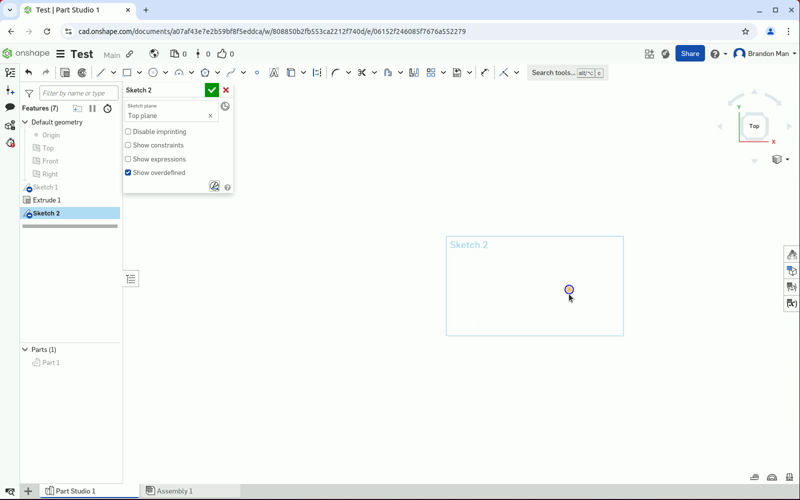
scroll(6)
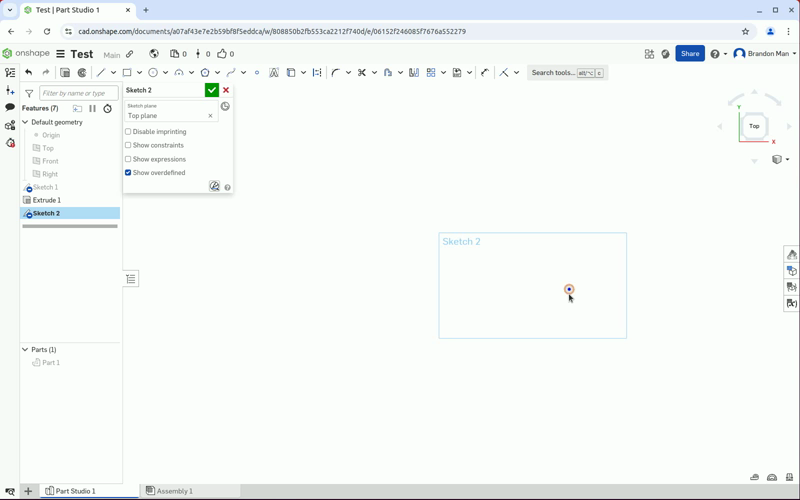
scroll(6)
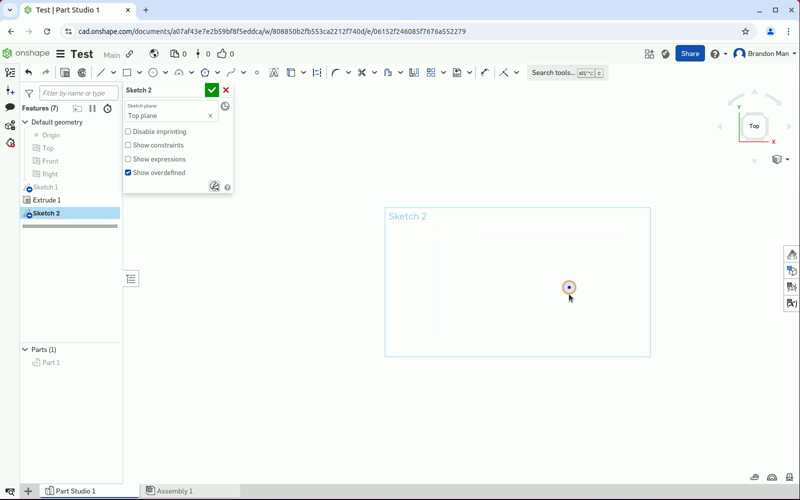
scroll(6)
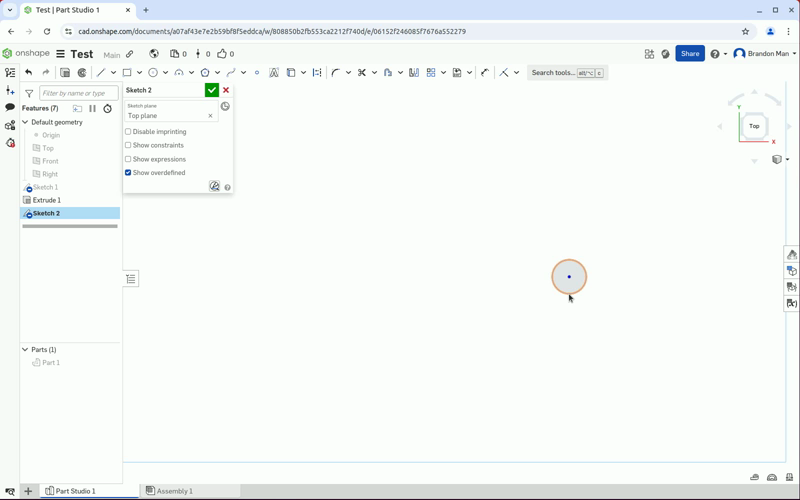
click(569, 293)
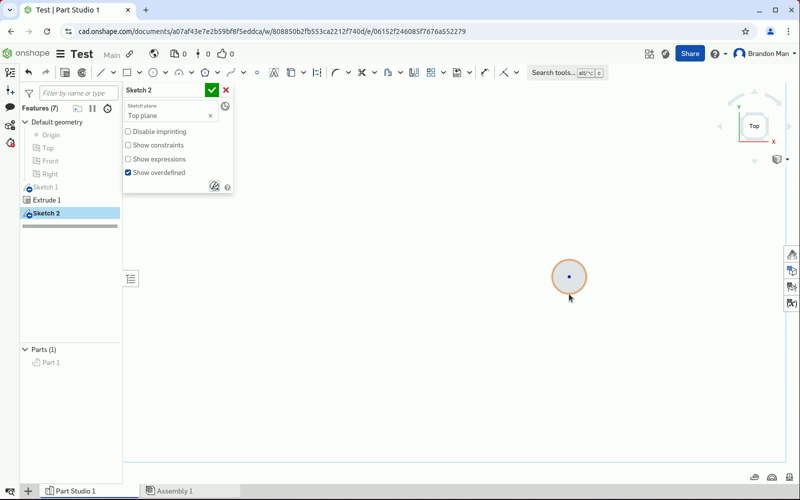
scroll(-6)
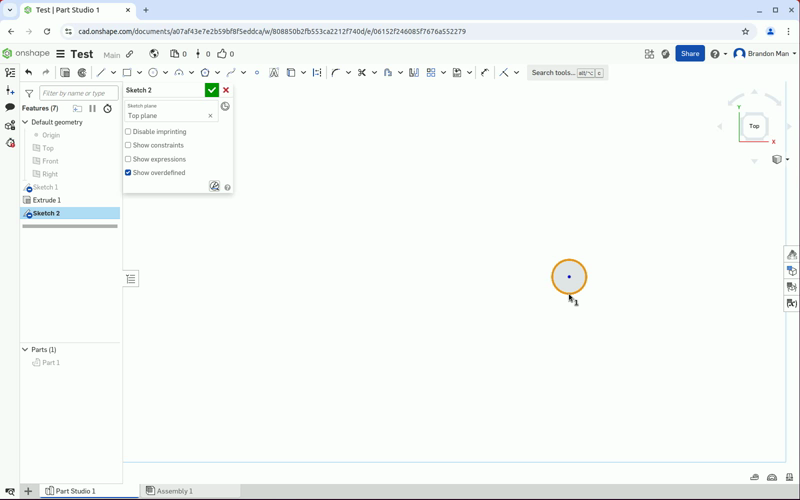
scroll(-6)
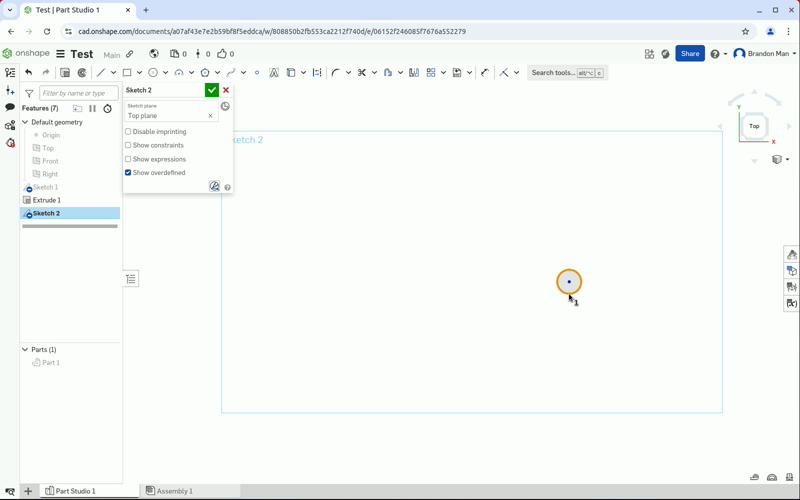
scroll(-6)
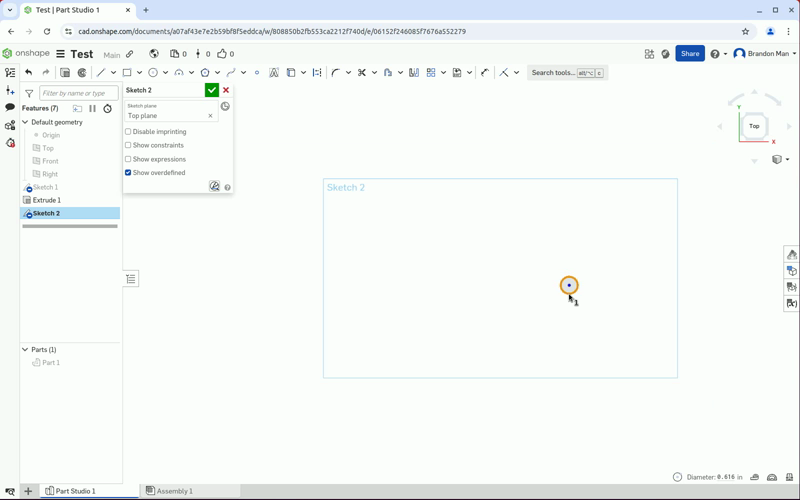
scroll(-6)
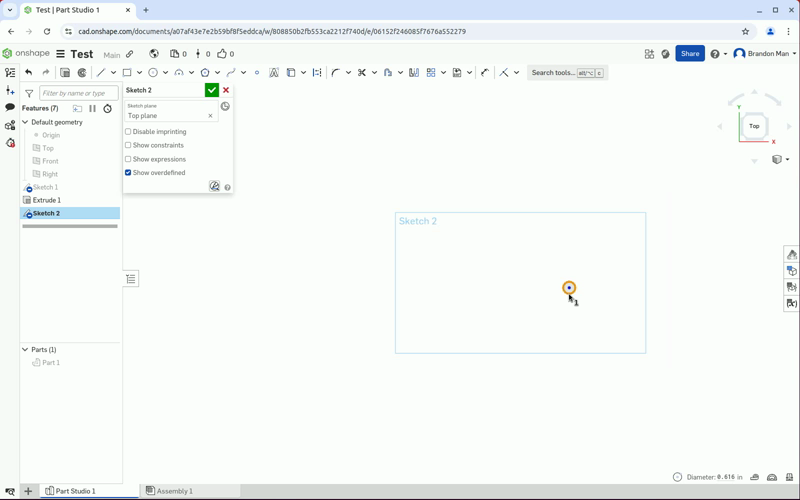
scroll(-6)
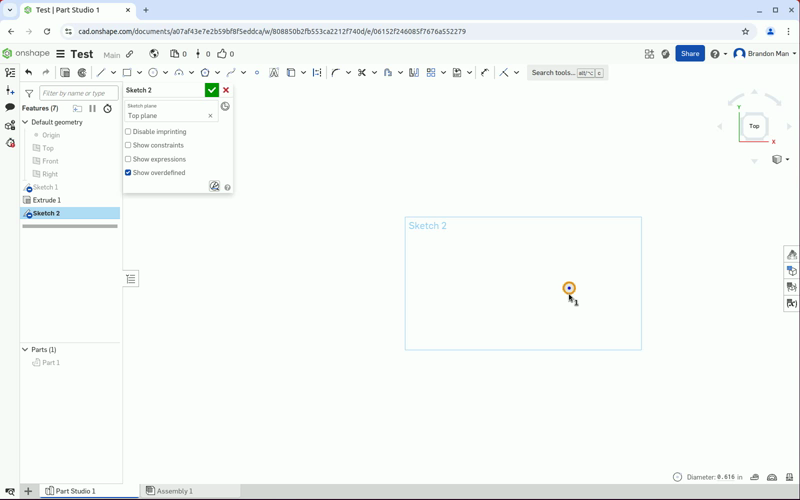
scroll(-6)
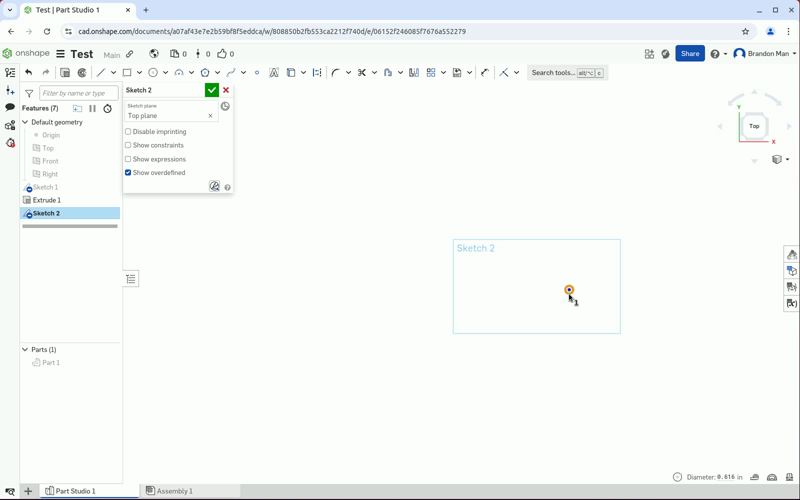
scroll(-6)
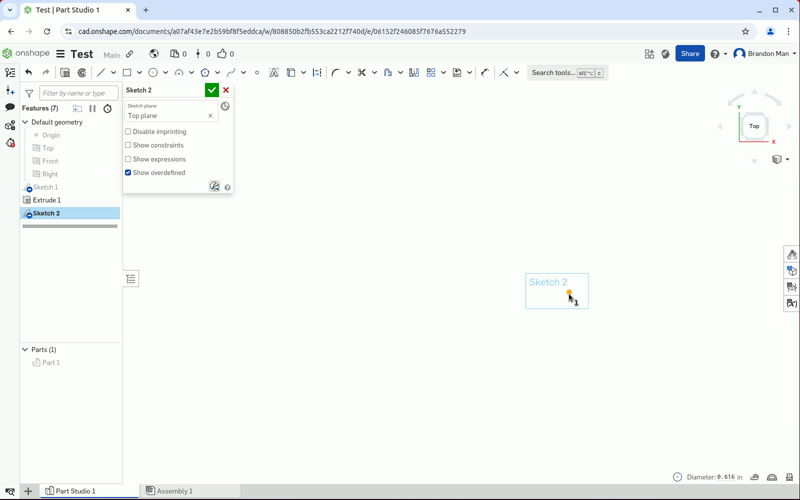
mouse_move(73, 352)
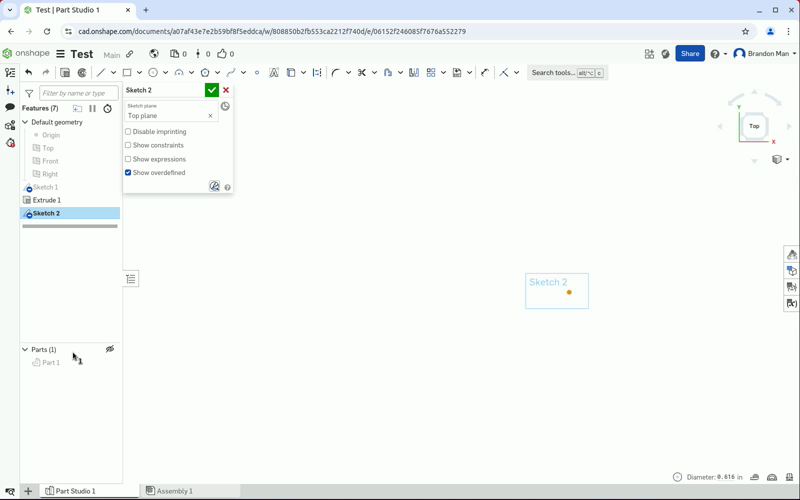
key(shift+y)
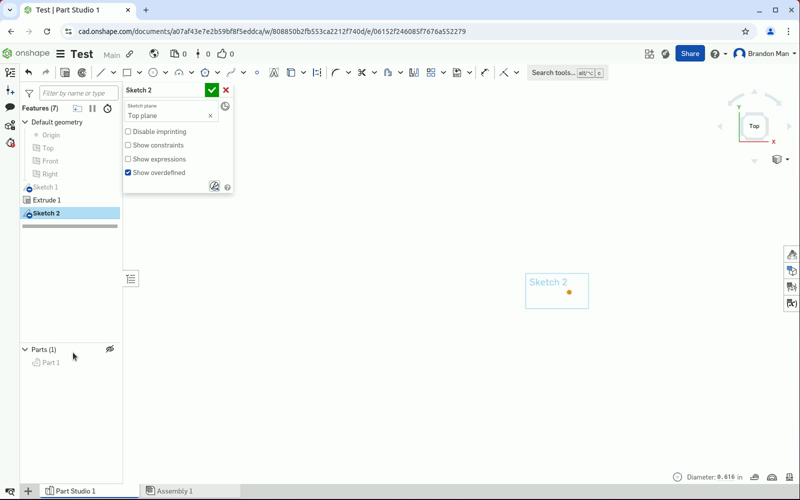
key(shift+e)
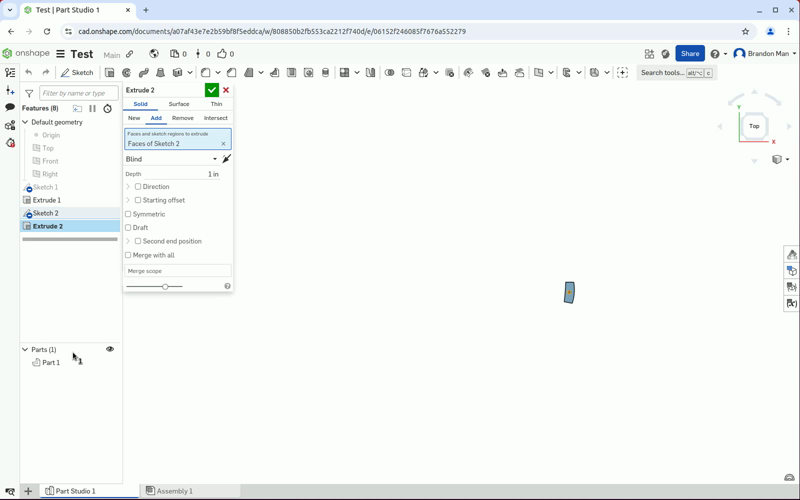
mouse_move(143, 106)
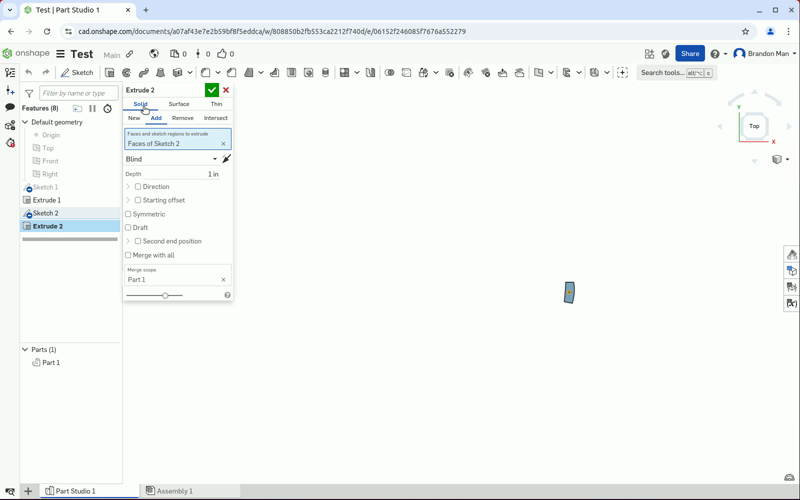
click(143, 106)
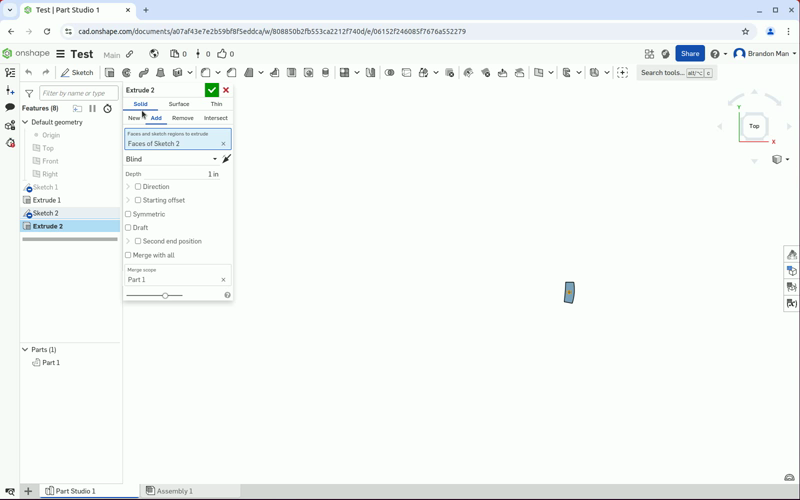
mouse_move(137, 120)
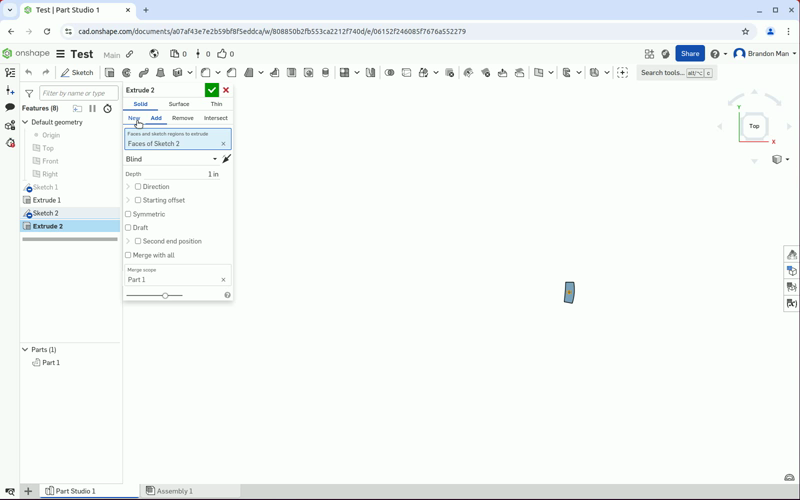
click(137, 120)
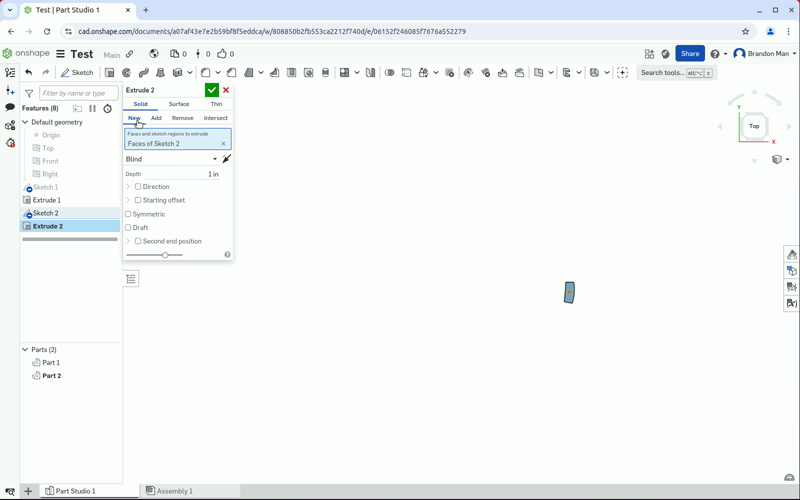
key(tab, 4)
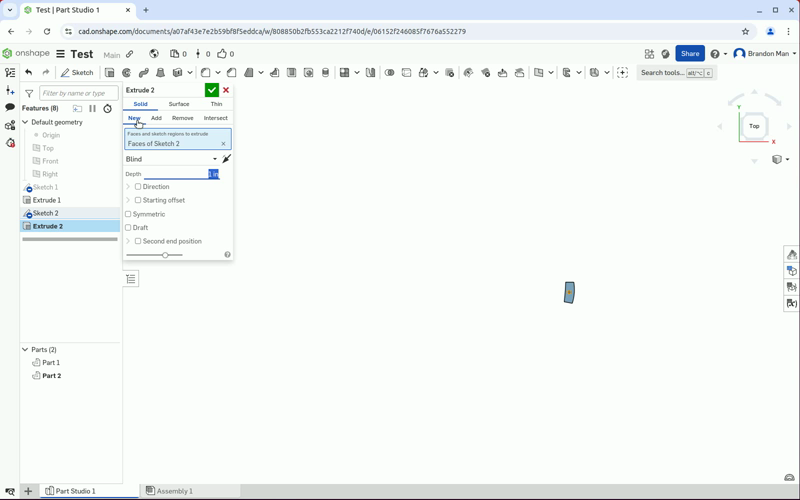
text(0.722)
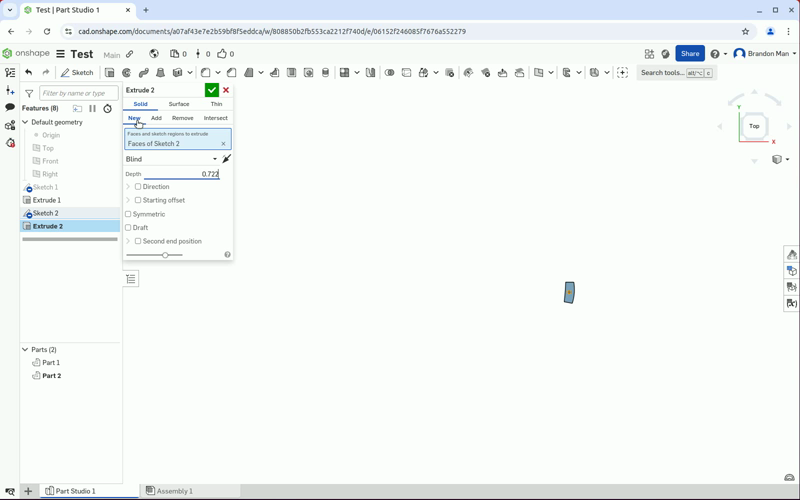
key(enter)
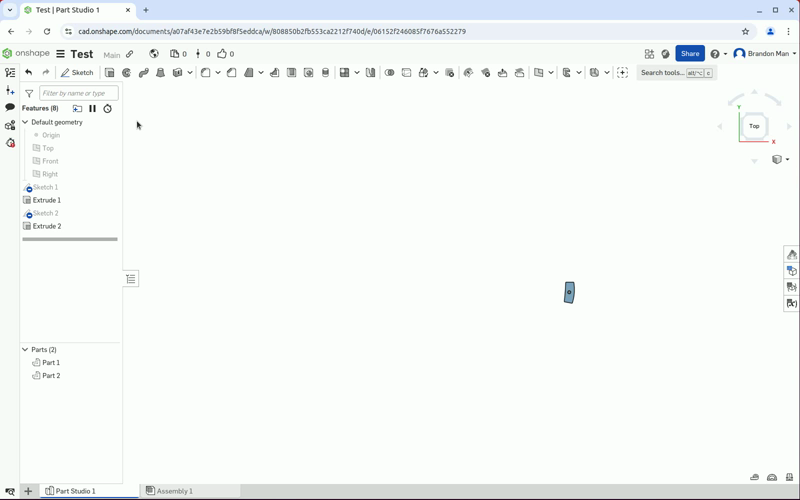
key(shift+h)
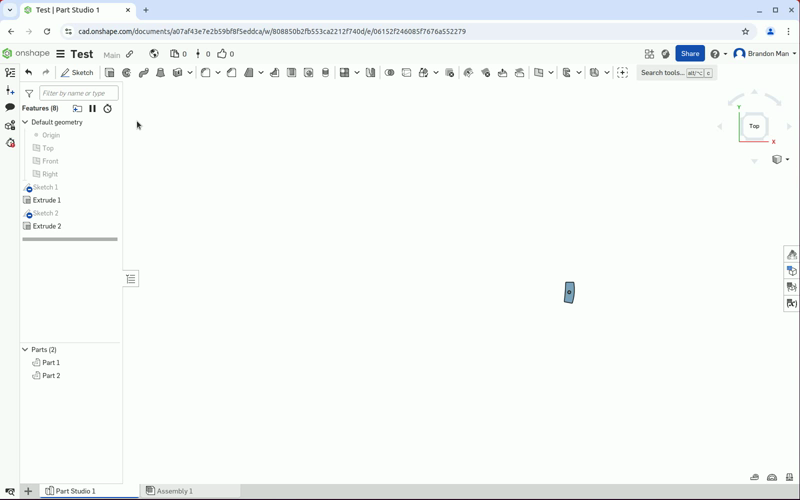
key(shift+h)
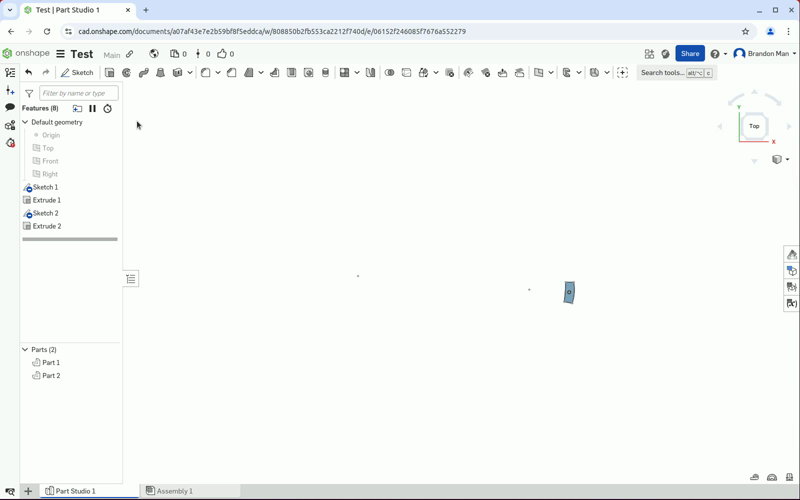
key(shift+7)
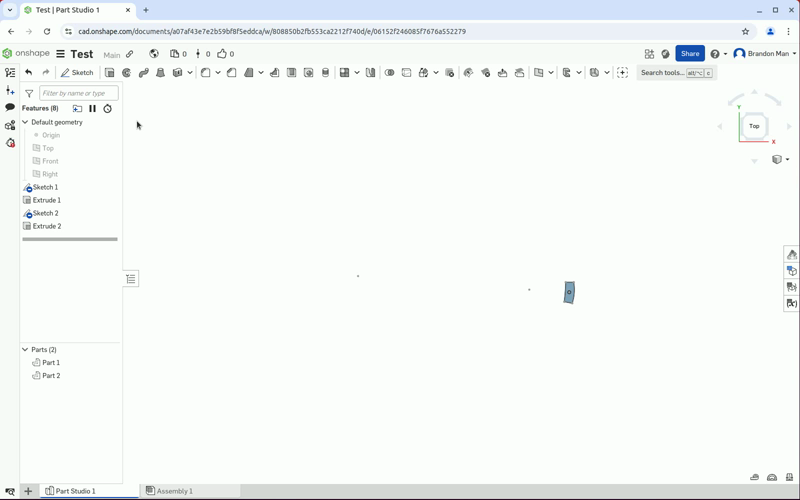
key(up, 3)
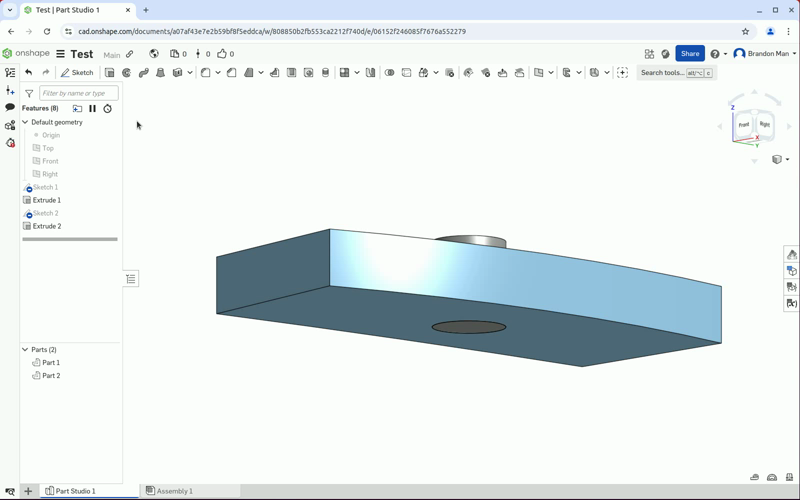
key(left, 3)
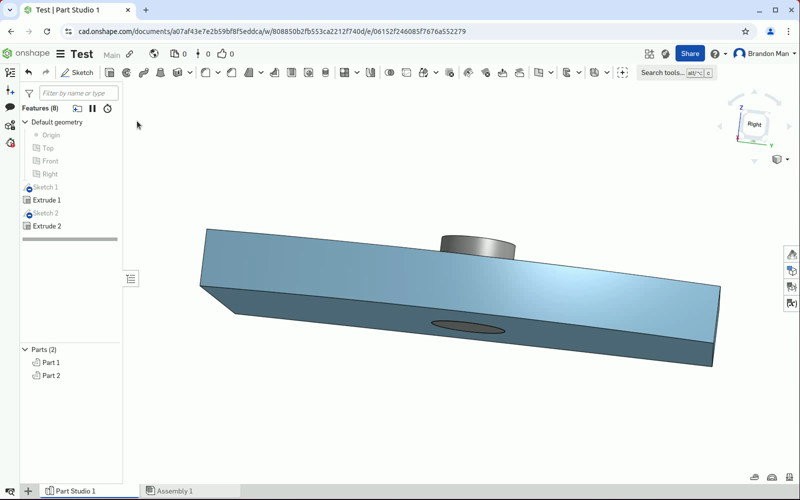
key(right, 3)
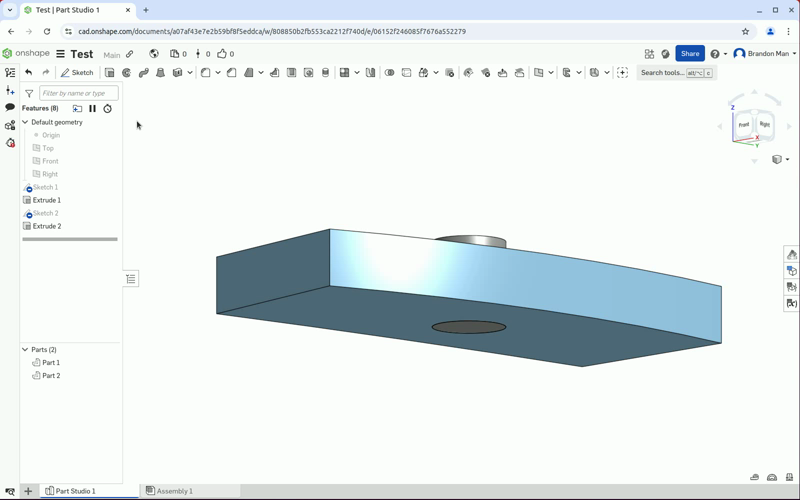
key(down, 3)
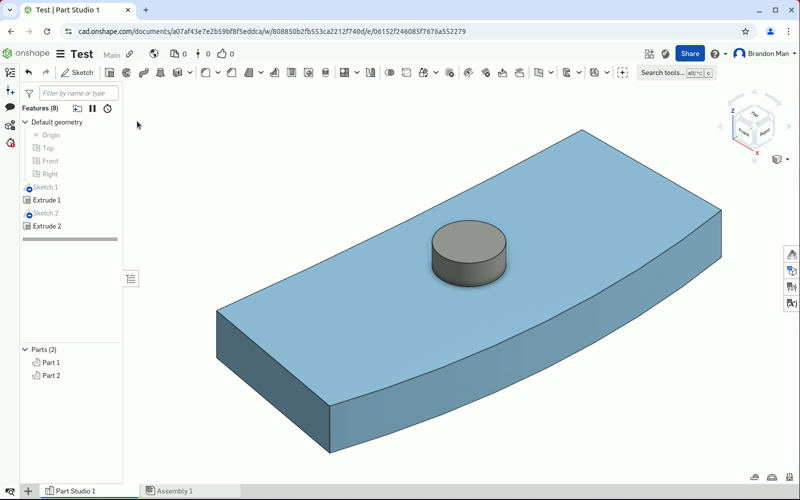
mouse_move(73, 189)
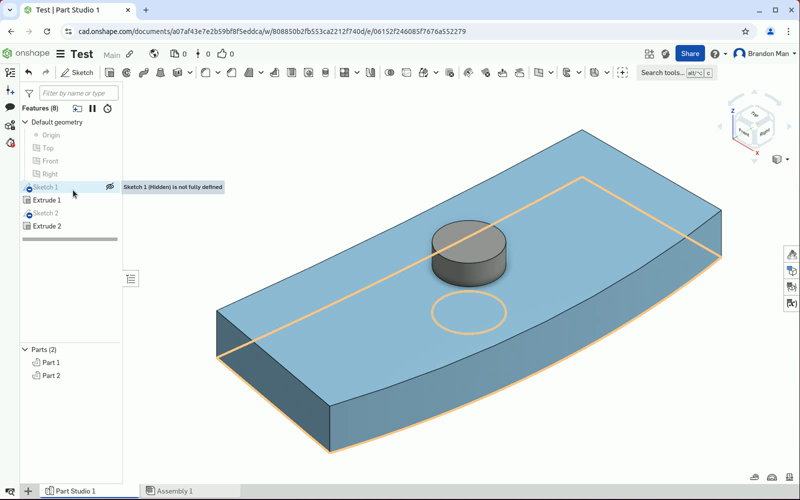
click(73, 189)